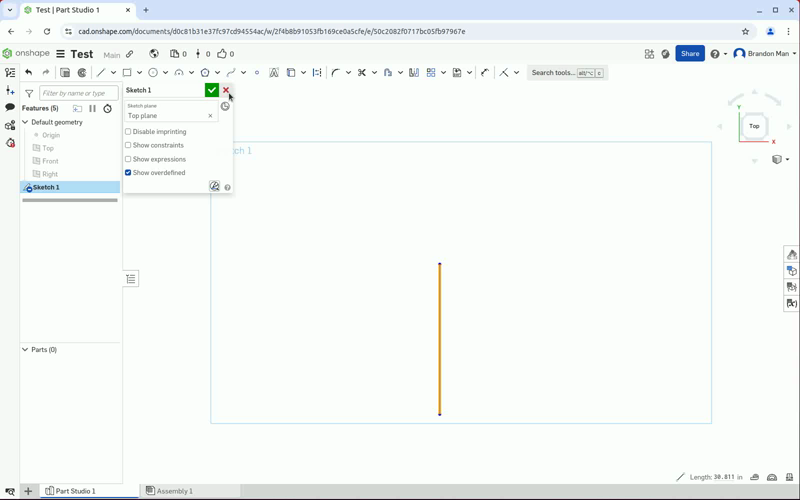
key(shift+h)
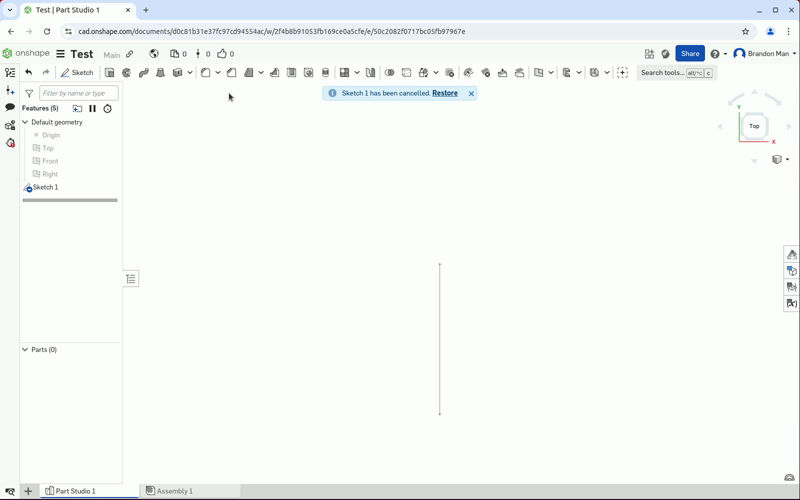
mouse_move(73, 352)
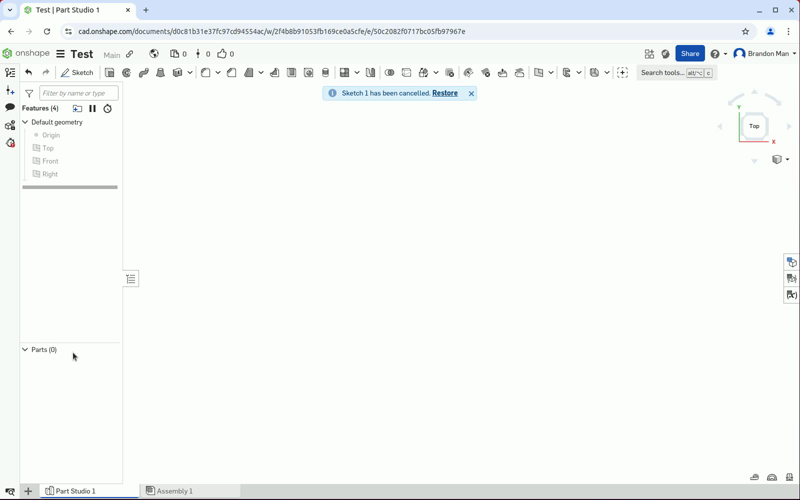
key(y)
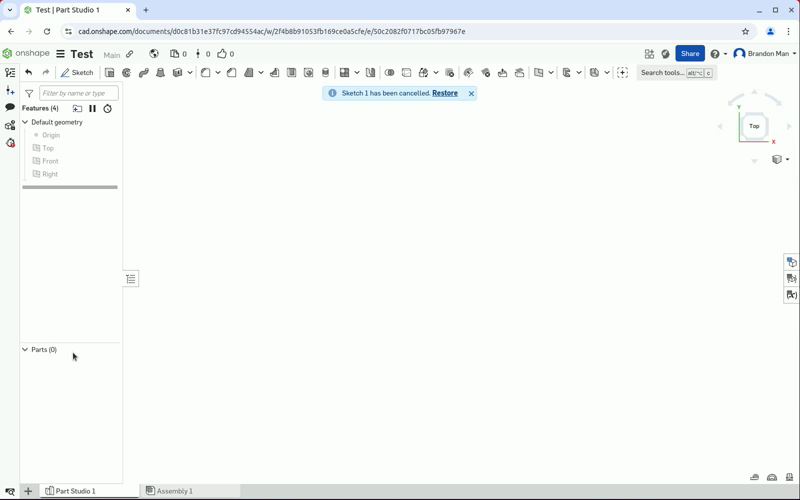
key(shift+p)
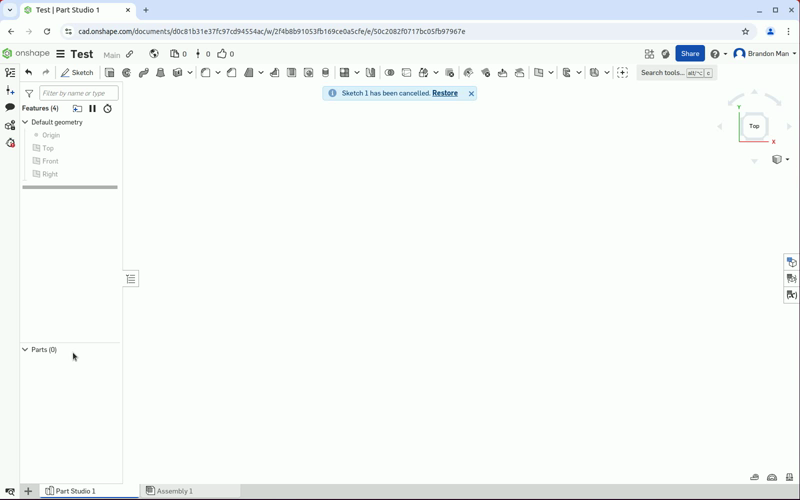
key(space)
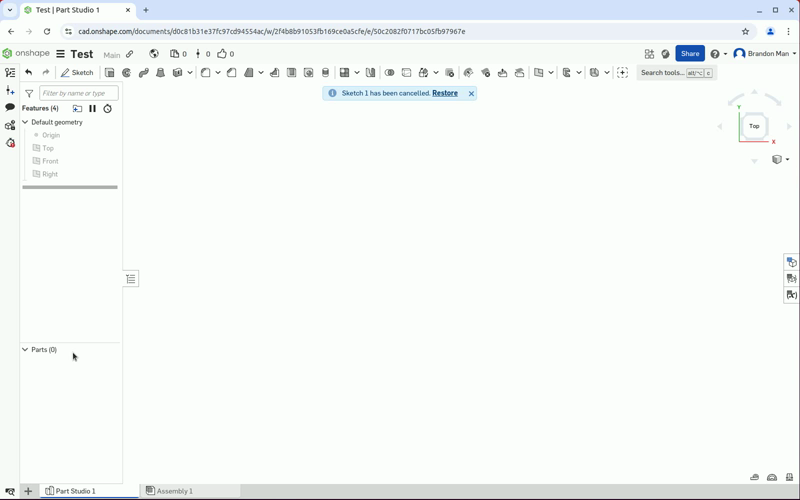
key_down(shift)
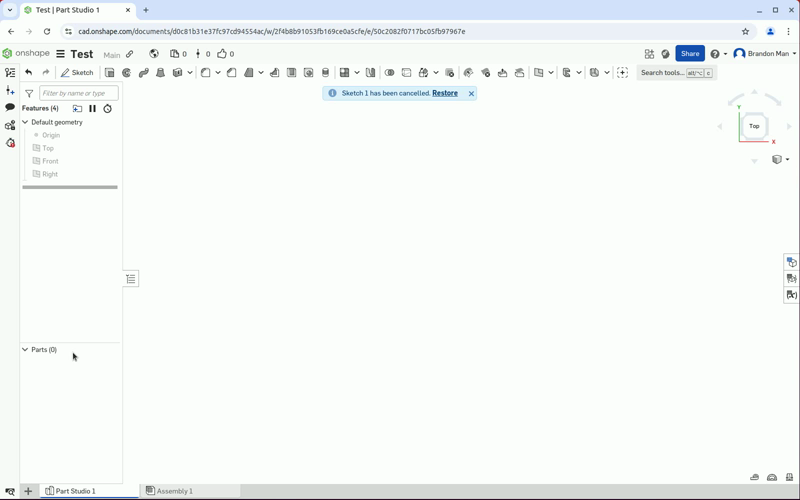
key(up)
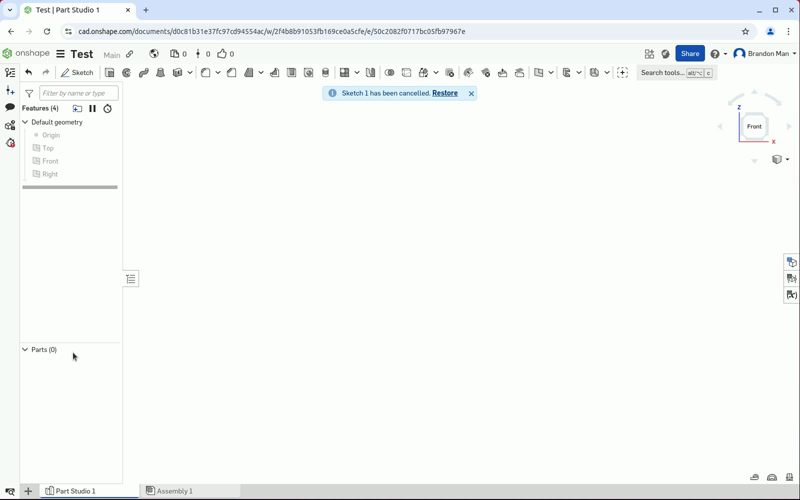
key_up(shift)
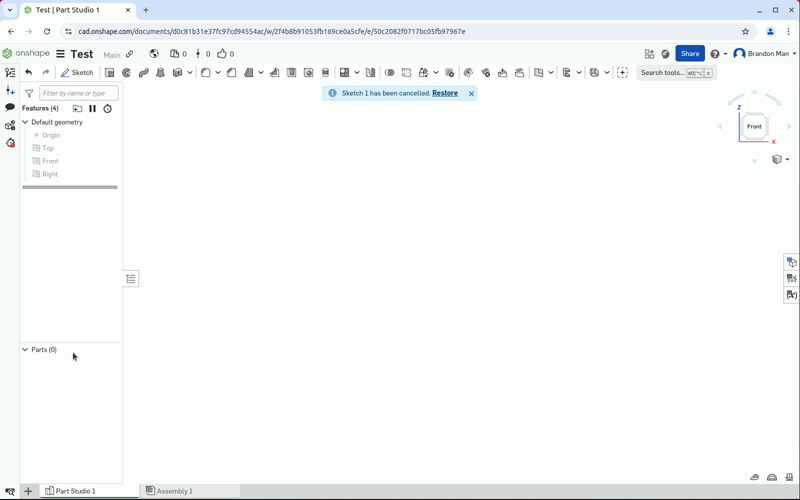
mouse_move(73, 352)
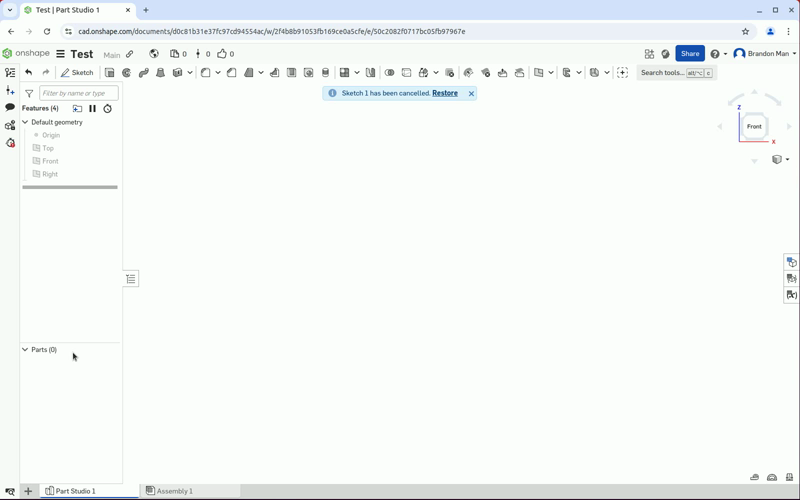
key(shift+y)
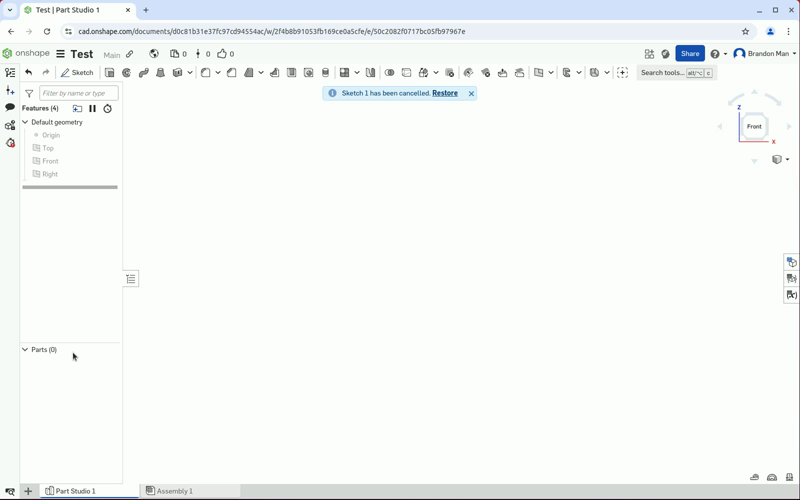
key(shift+s)
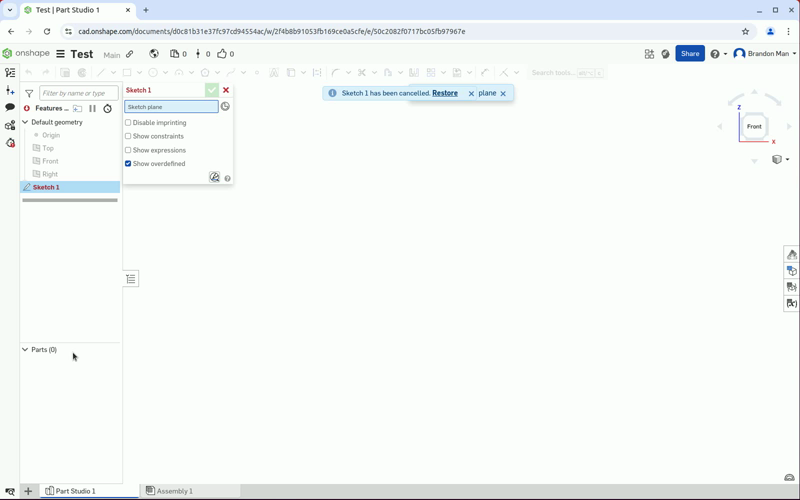
mouse_move(73, 163)
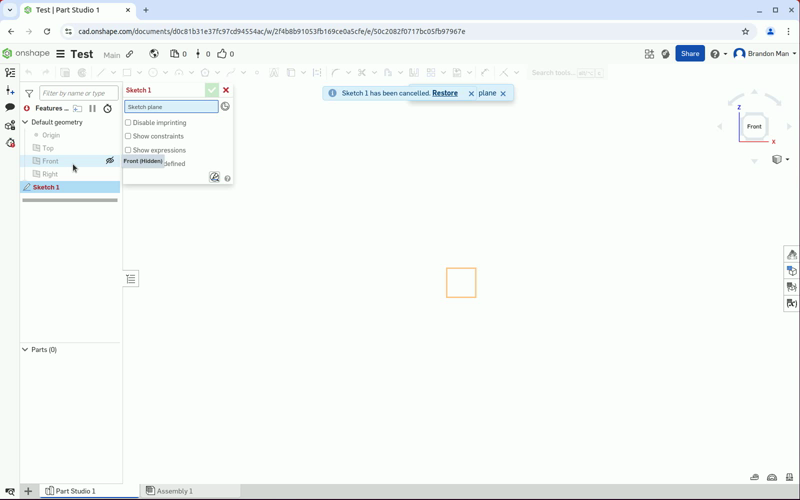
click(73, 163)
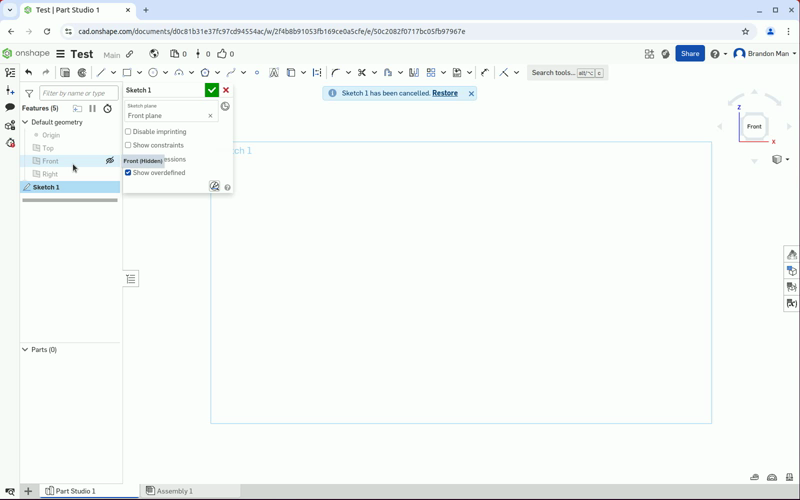
mouse_move(73, 352)
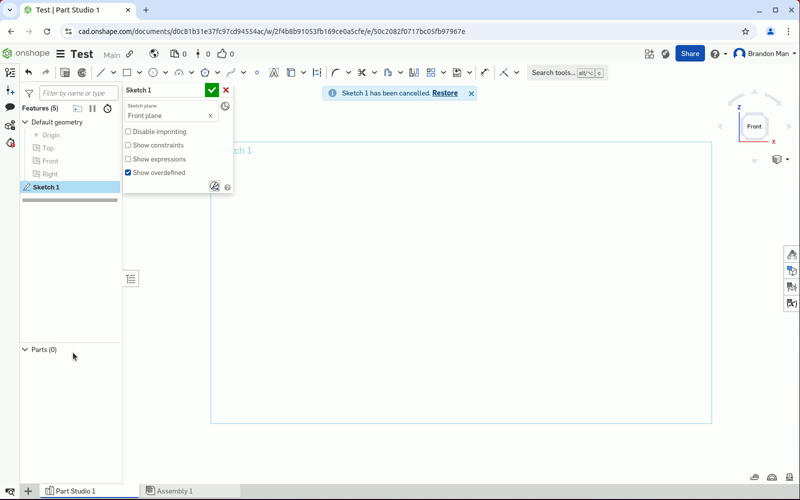
key(y)
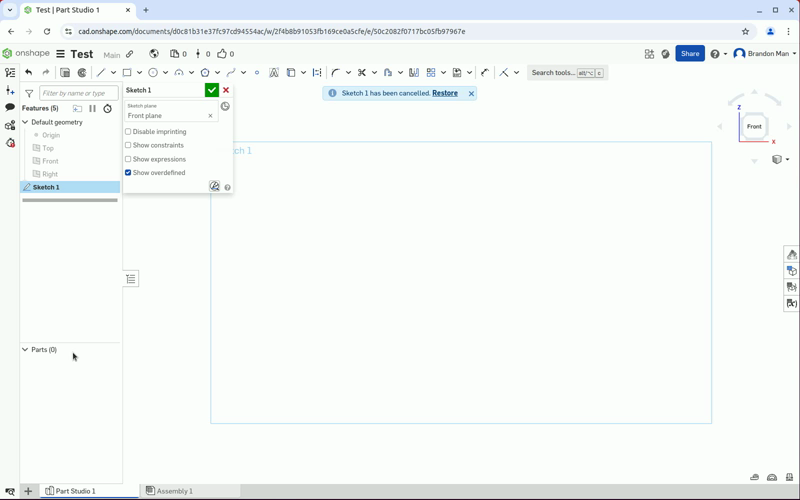
key(c)
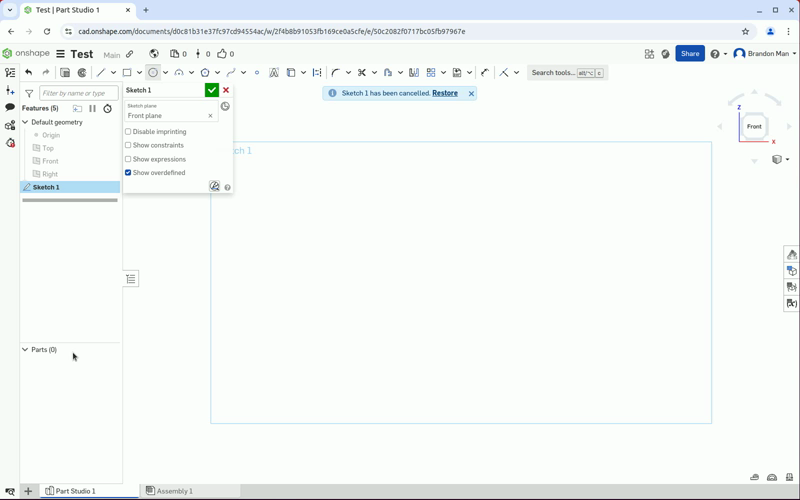
key_down(shift)
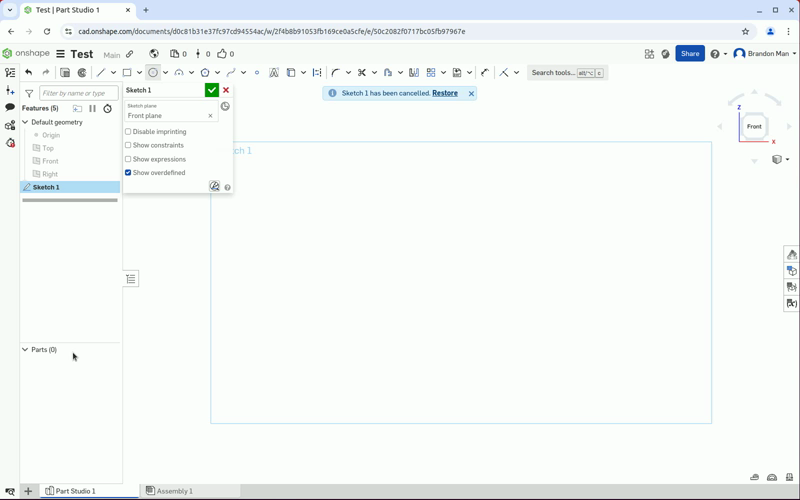
mouse_move(460, 282)
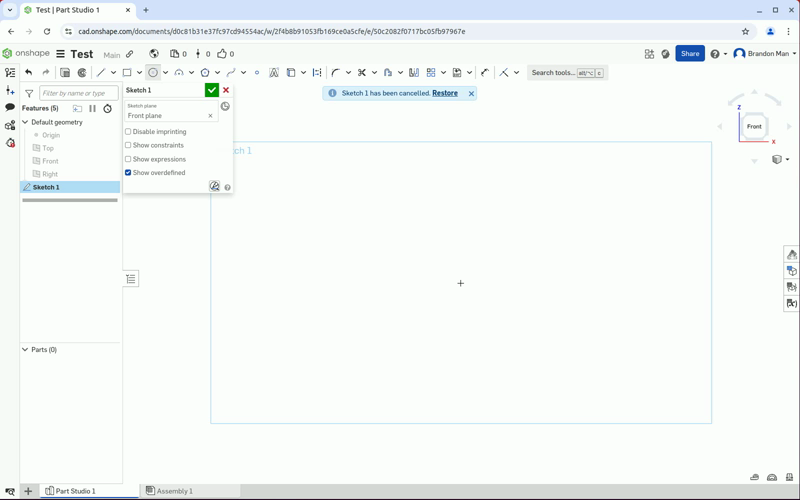
click(460, 282)
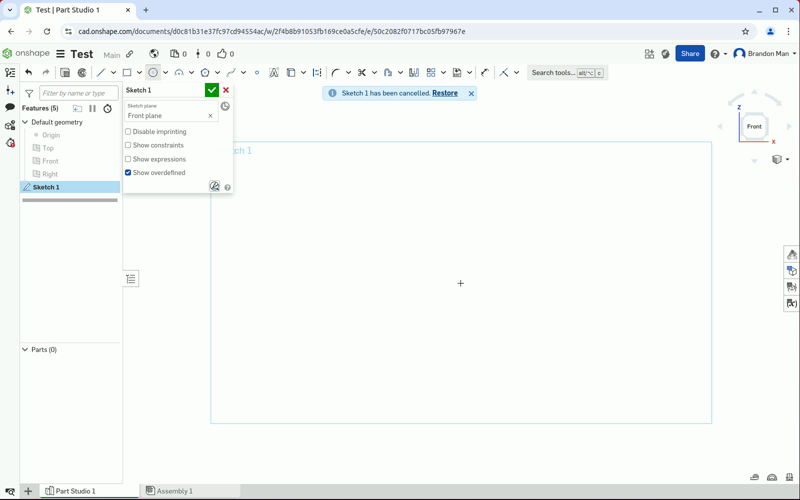
key_up(shift)
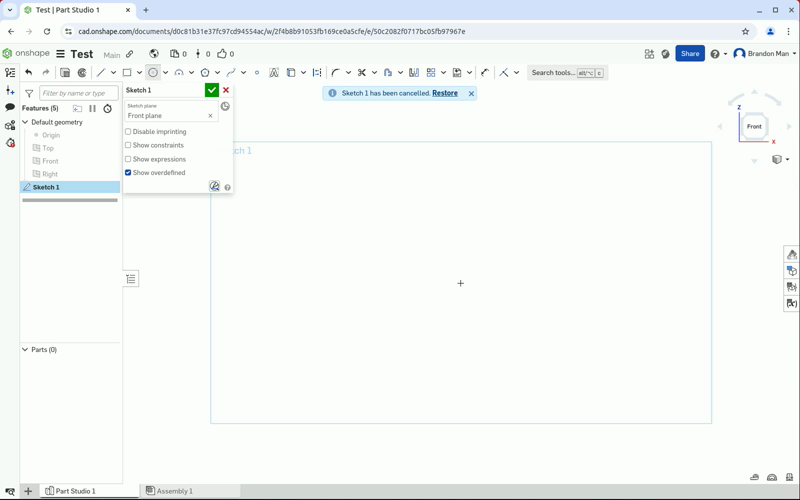
mouse_move(553, 282)
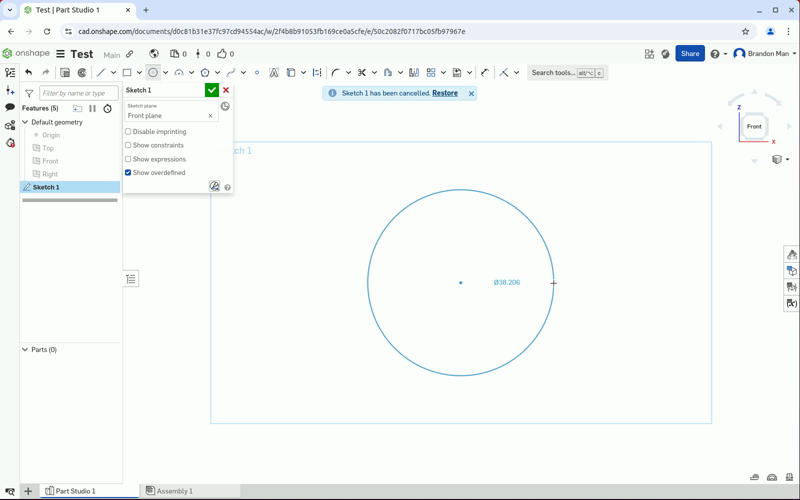
click(553, 282)
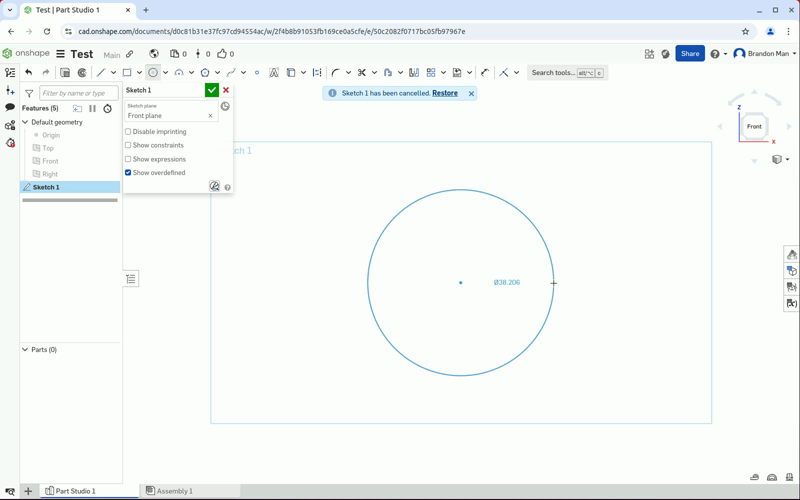
key(esc)
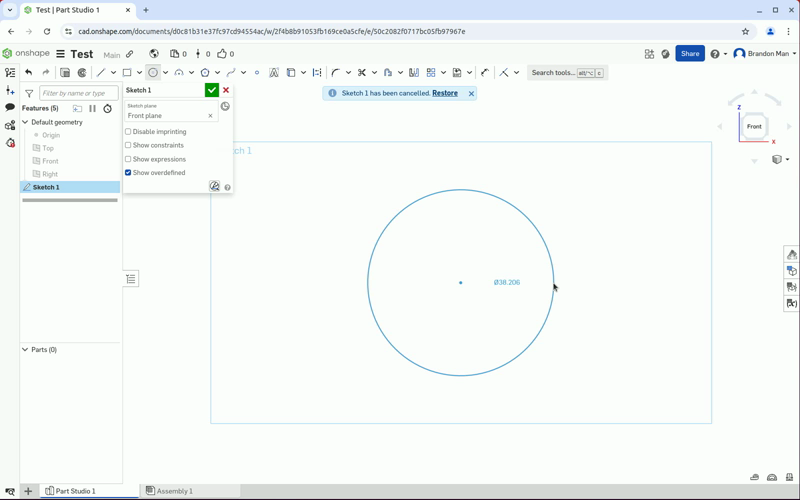
mouse_move(448, 335)
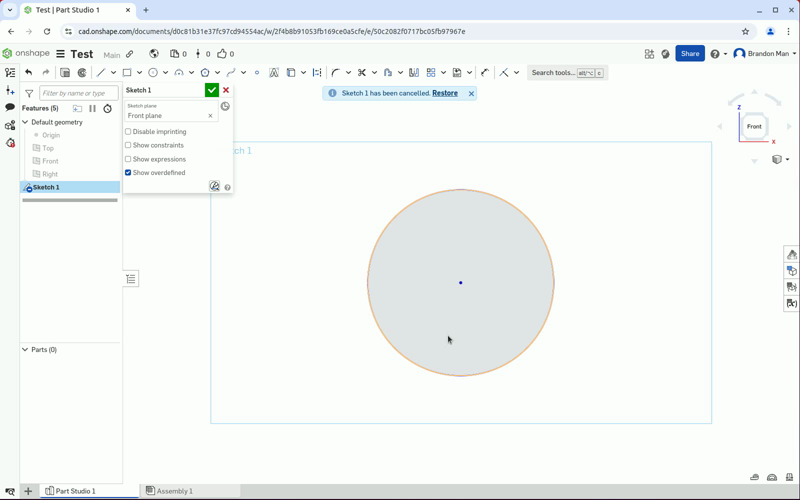
click(448, 335)
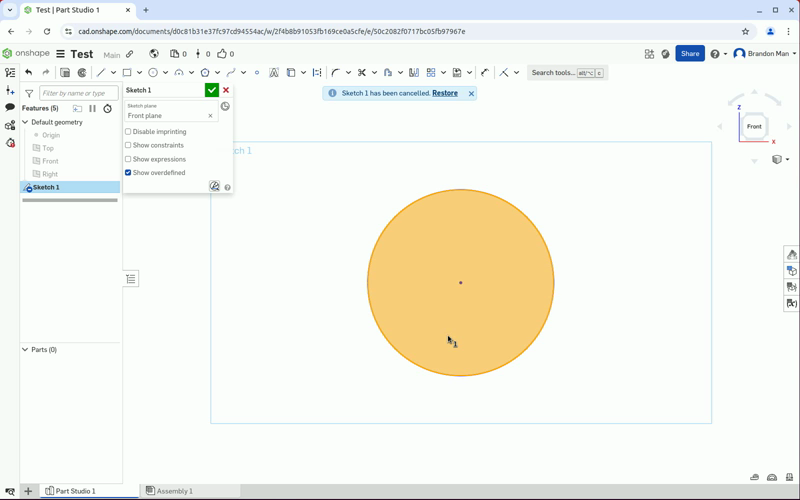
mouse_move(73, 352)
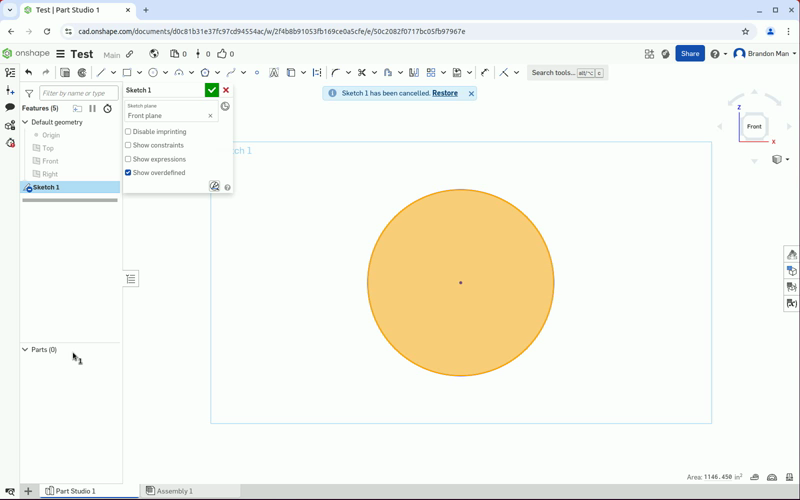
key(shift+y)
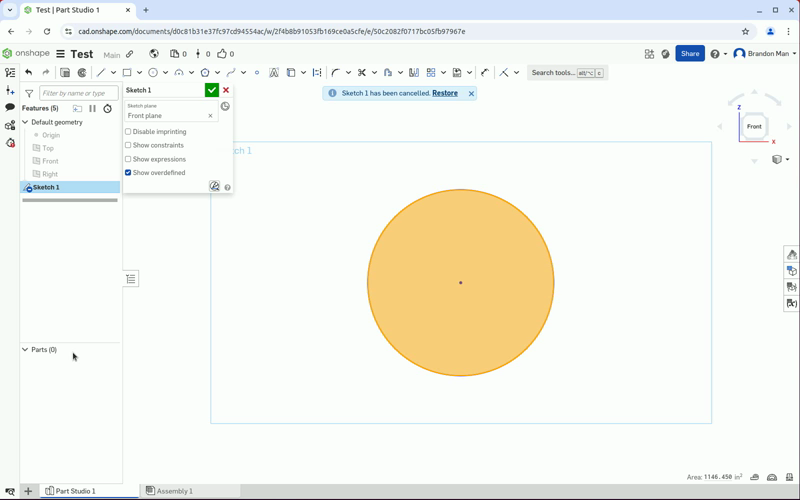
key(shift+e)
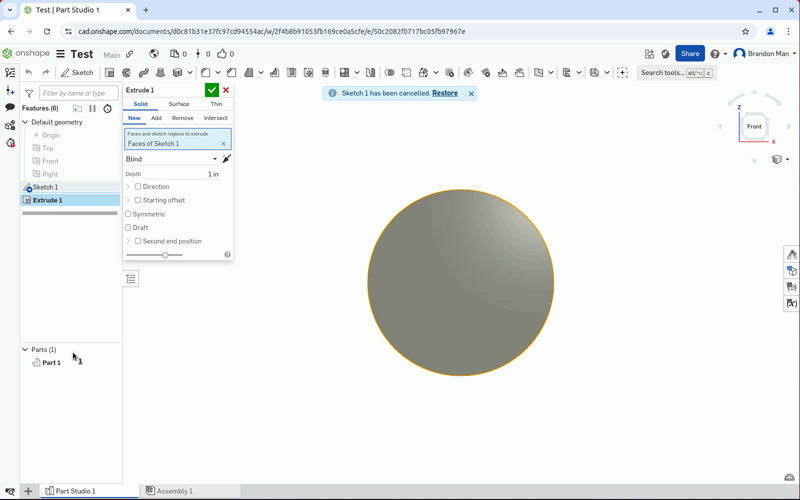
mouse_move(143, 106)
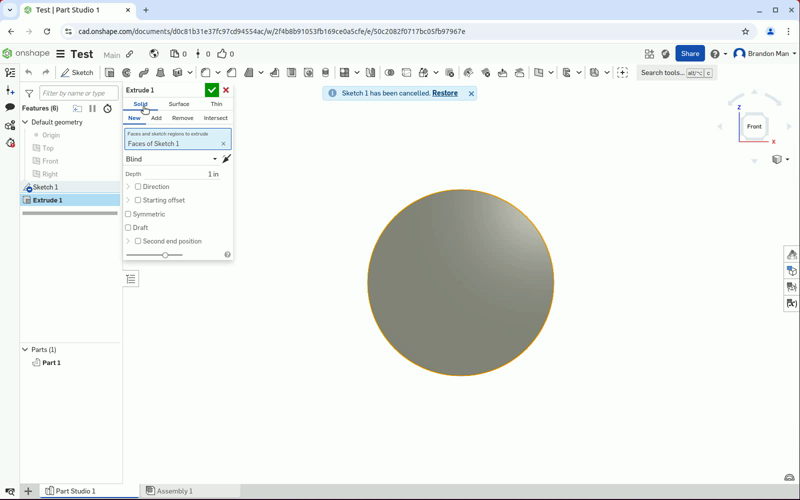
click(143, 106)
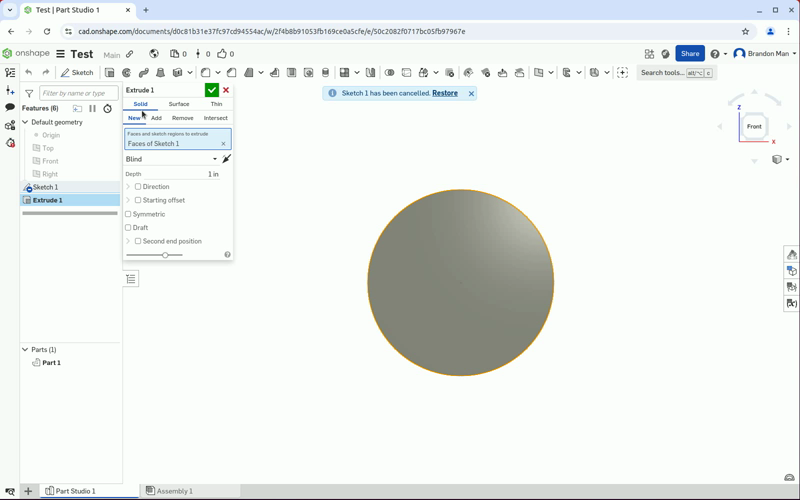
mouse_move(137, 120)
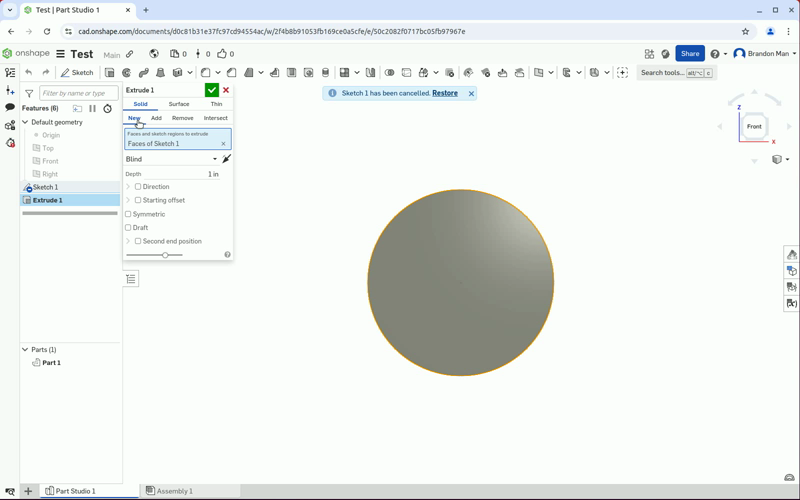
click(137, 120)
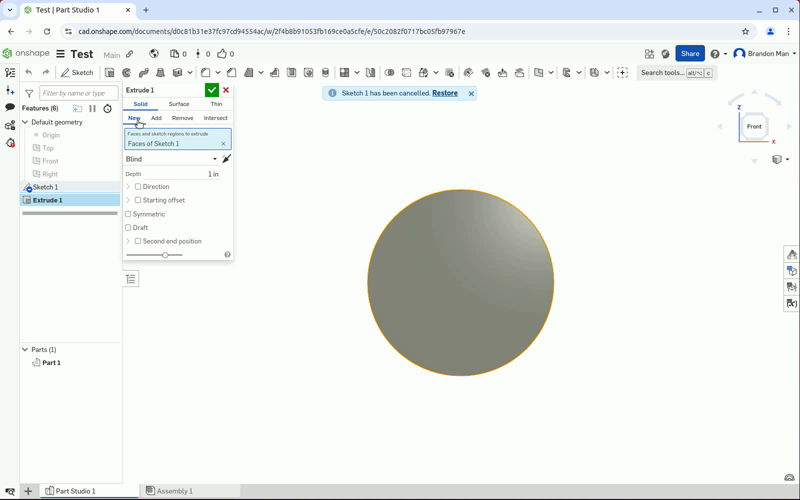
key(tab, 4)
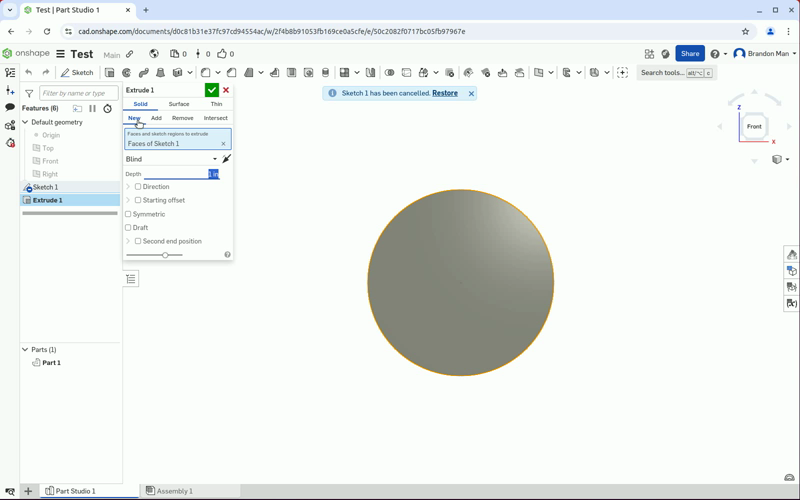
text(-9.147)
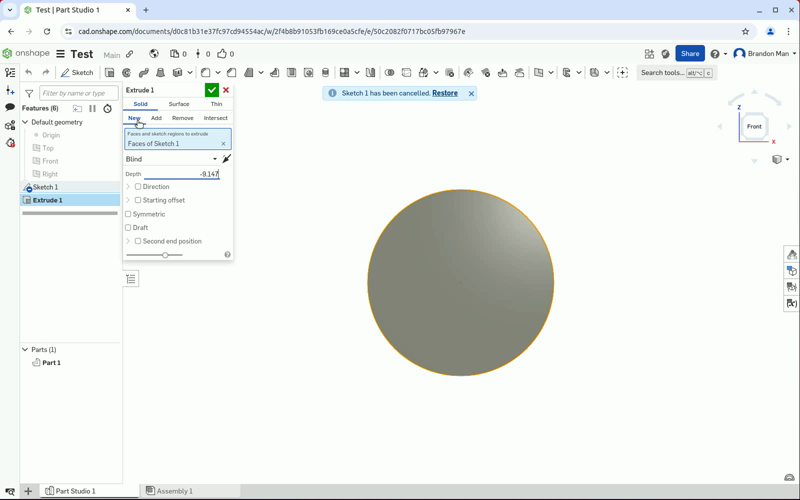
key(enter)
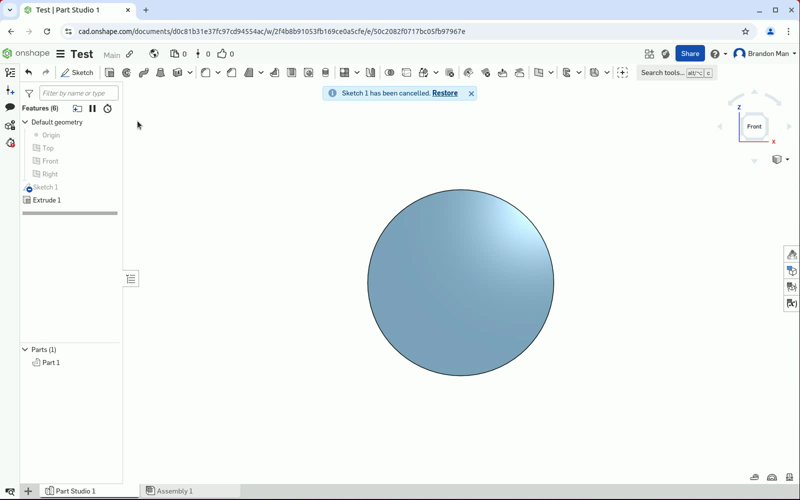
key(shift+h)
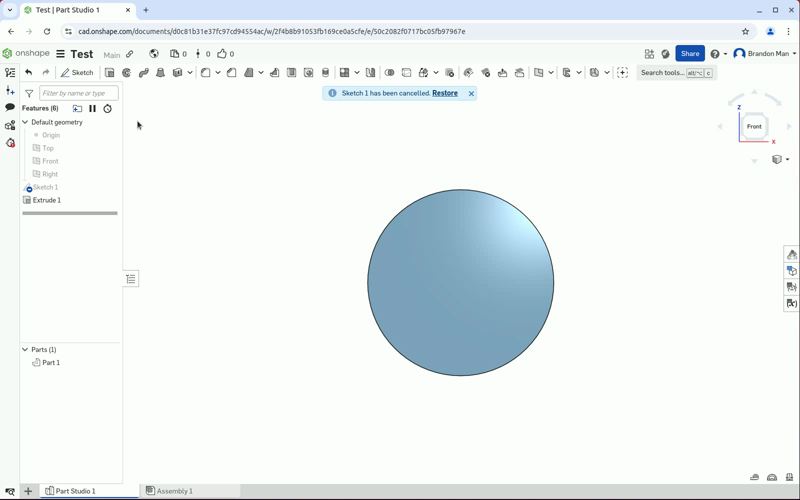
key(shift+h)
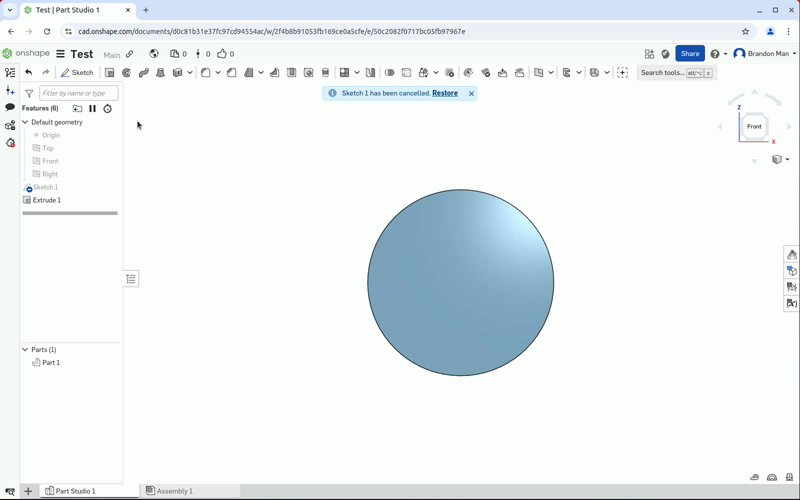
mouse_move(73, 189)
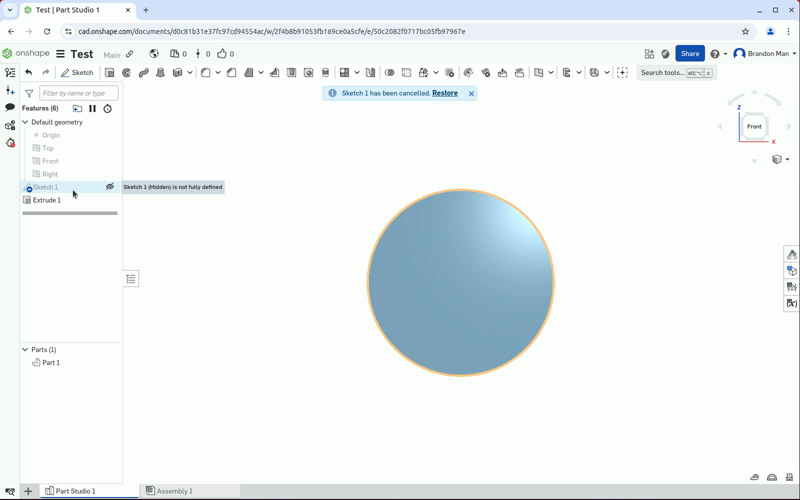
click(73, 189)
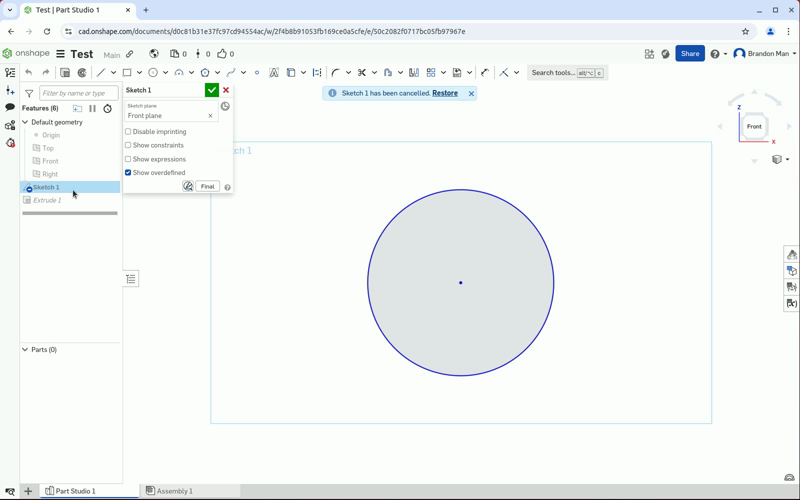
mouse_move(229, 92)
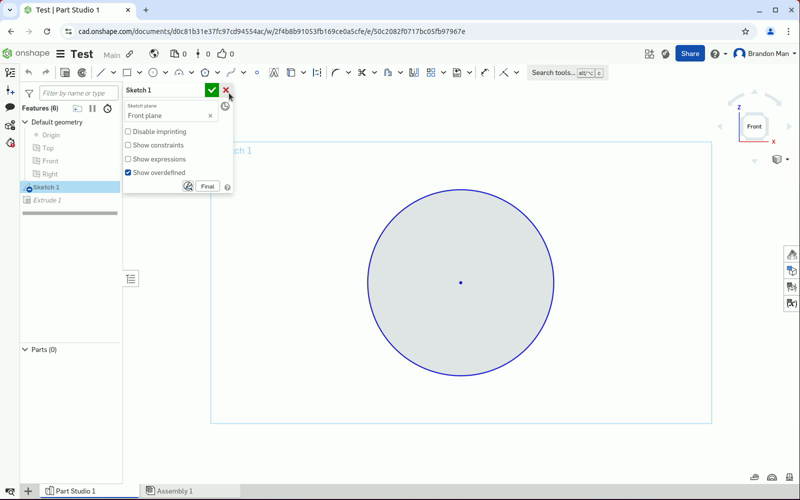
click(229, 92)
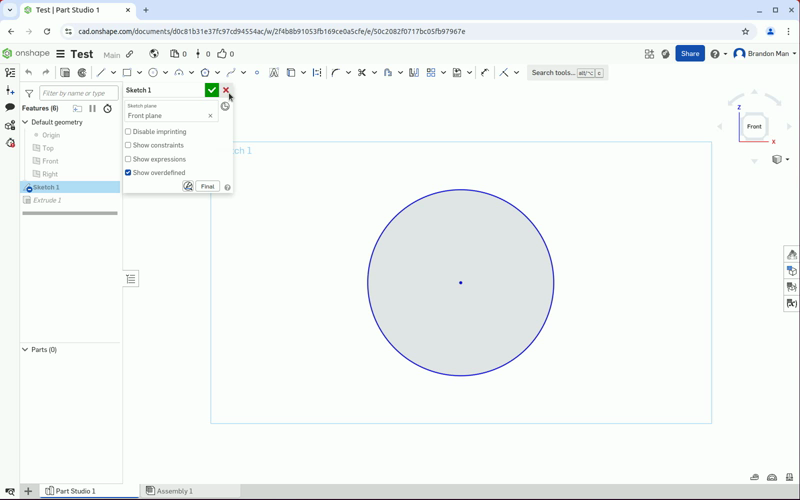
key(shift+s)
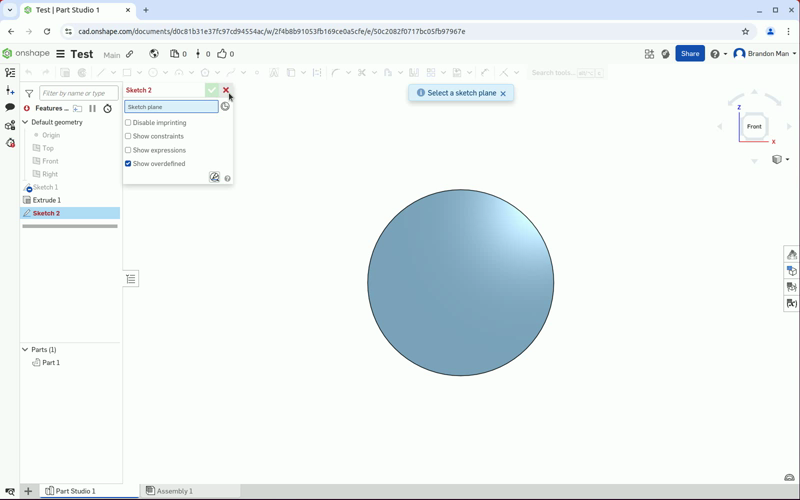
mouse_move(73, 163)
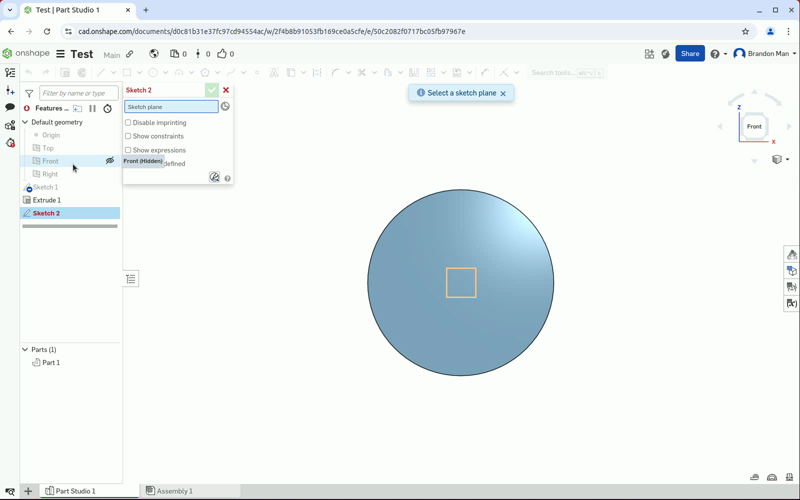
click(73, 163)
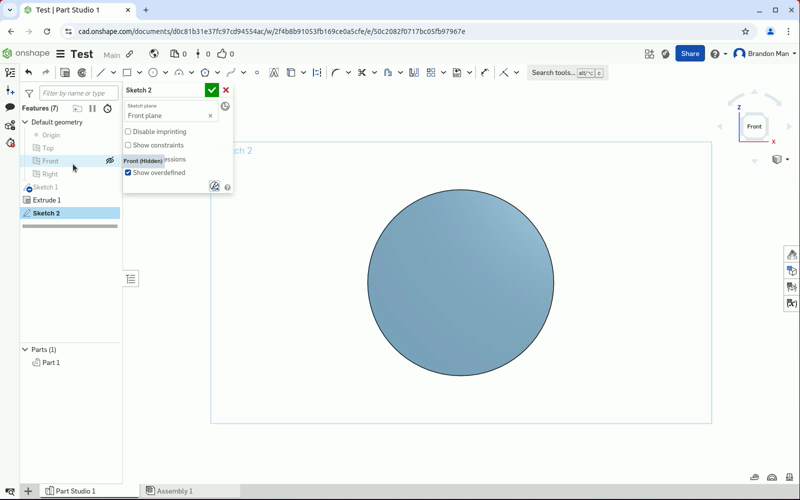
mouse_move(73, 352)
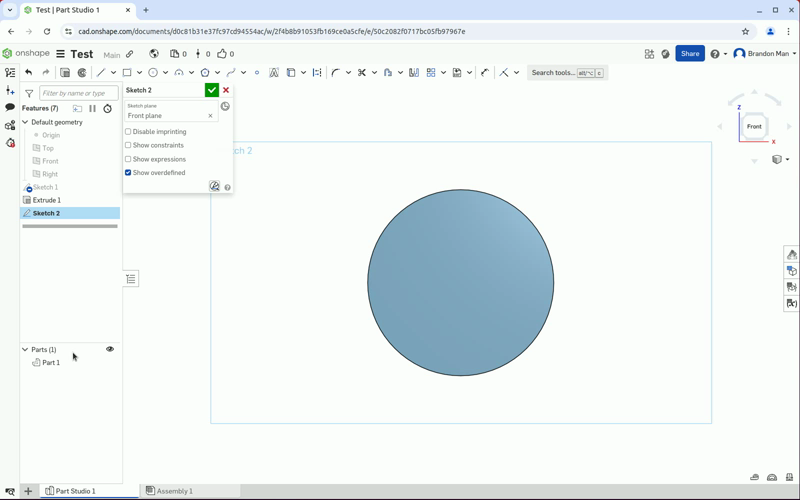
key(y)
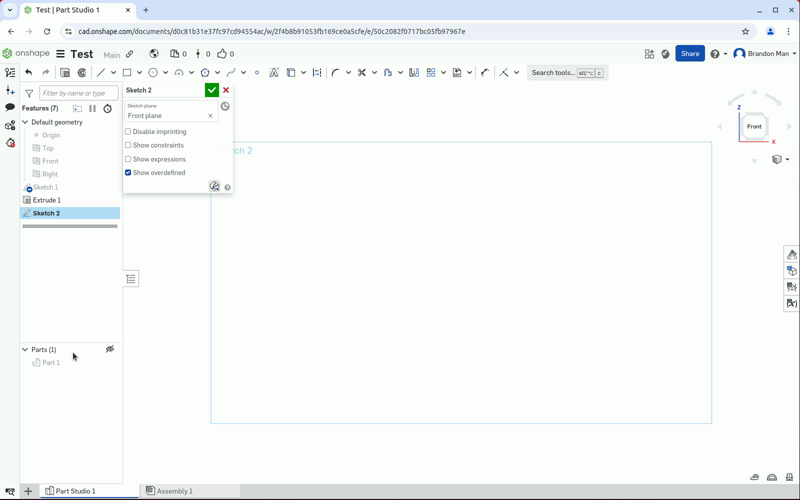
key(c)
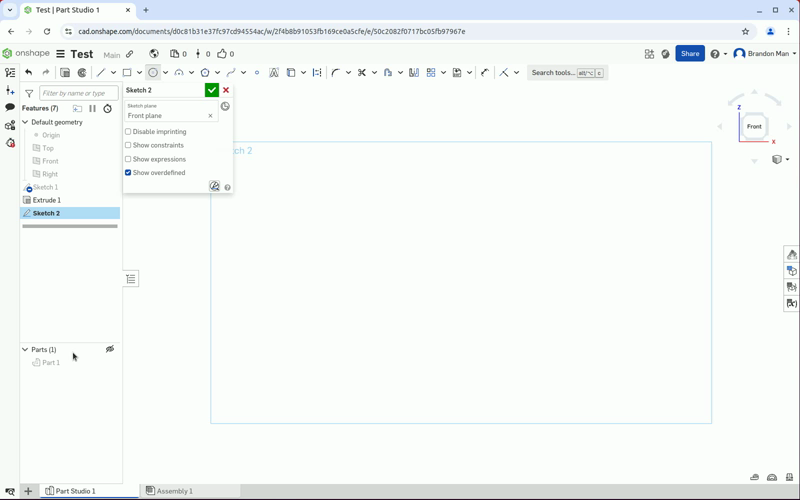
key_down(shift)
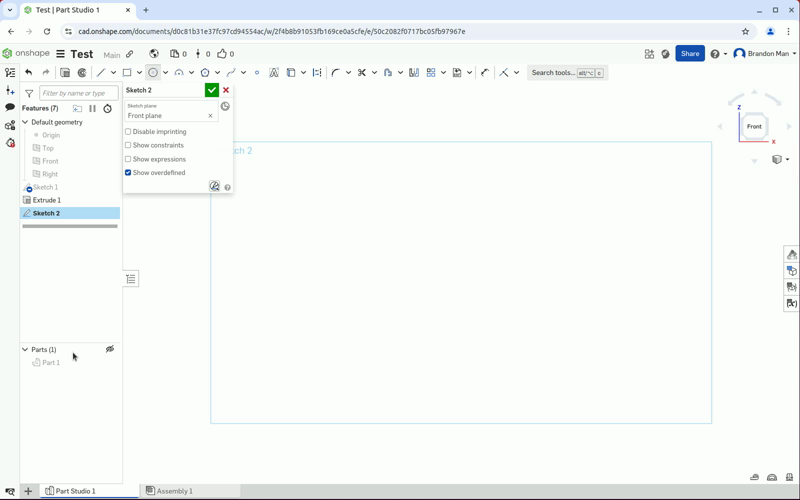
mouse_move(461, 282)
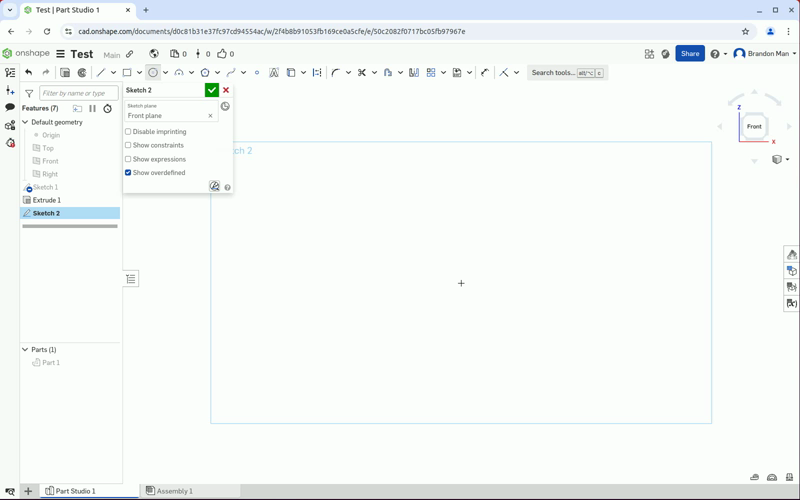
click(461, 282)
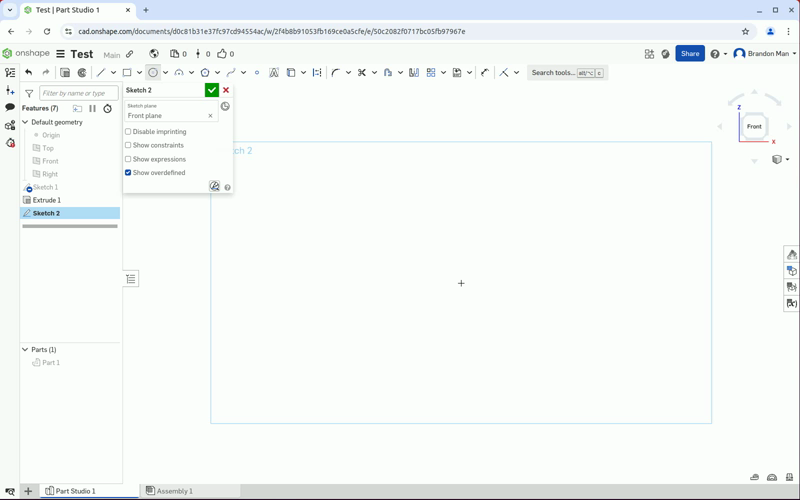
key_up(shift)
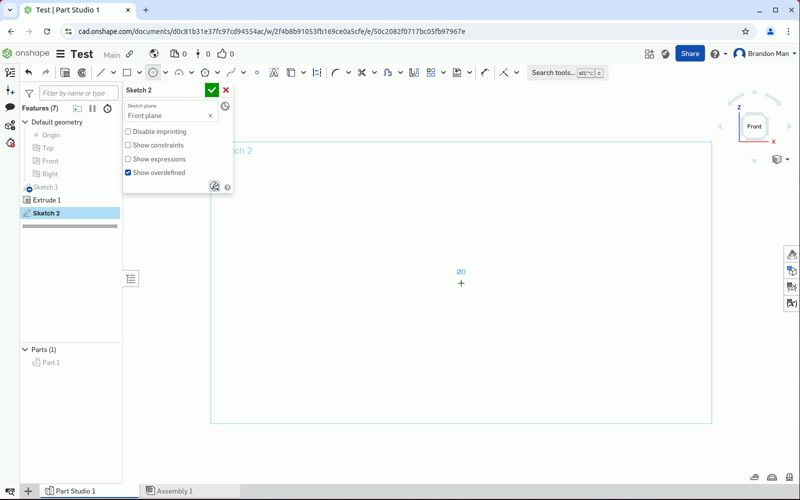
mouse_move(574, 282)
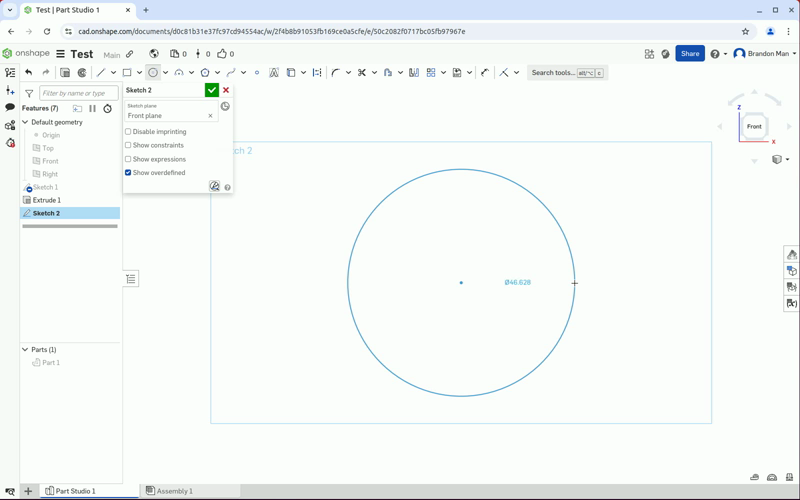
click(574, 282)
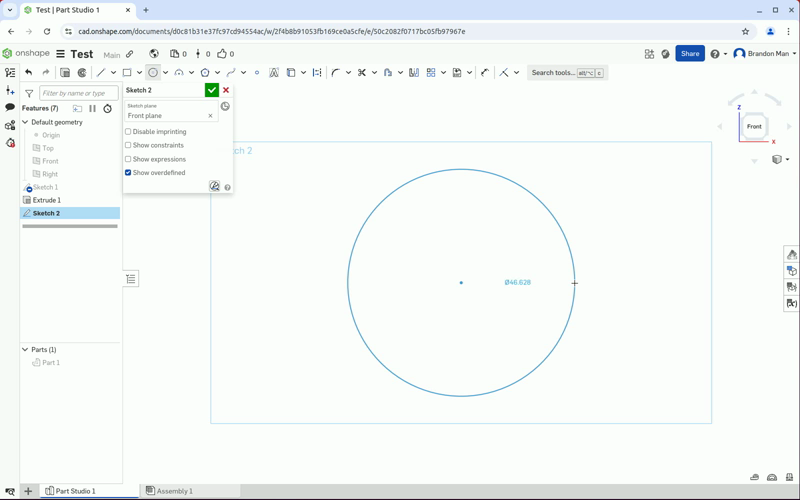
key(esc)
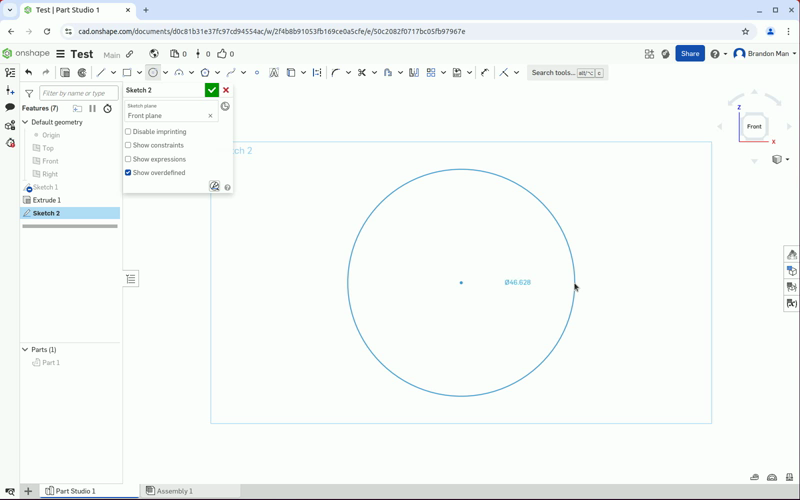
key(c)
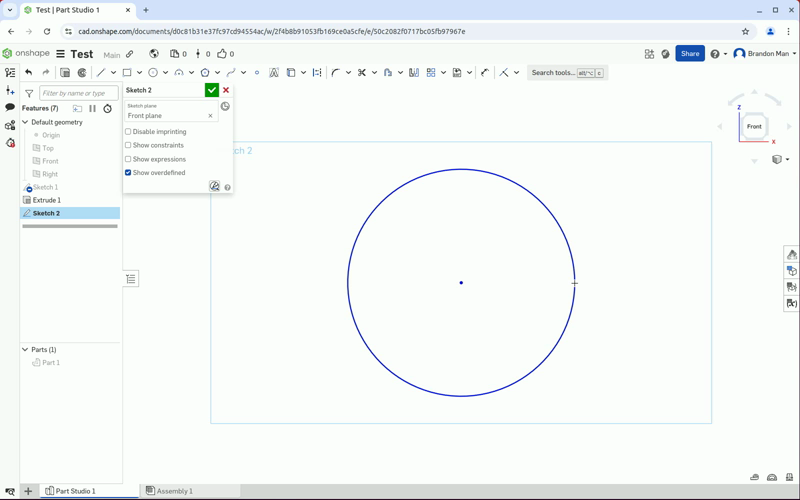
key_down(shift)
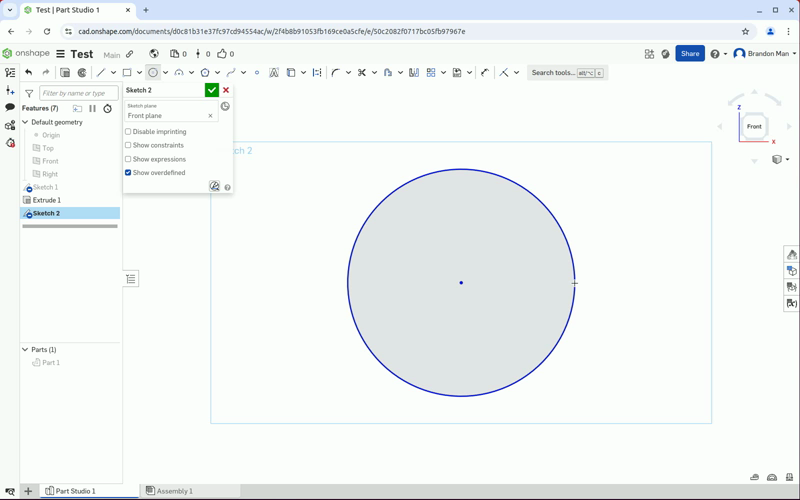
mouse_move(461, 282)
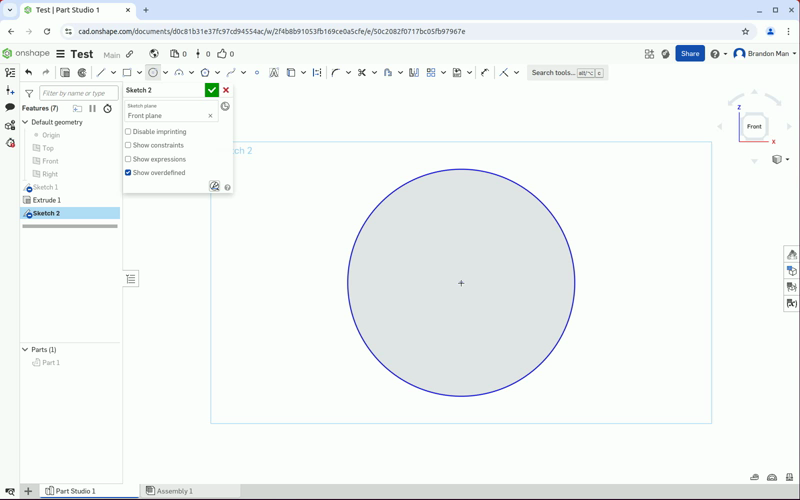
click(461, 282)
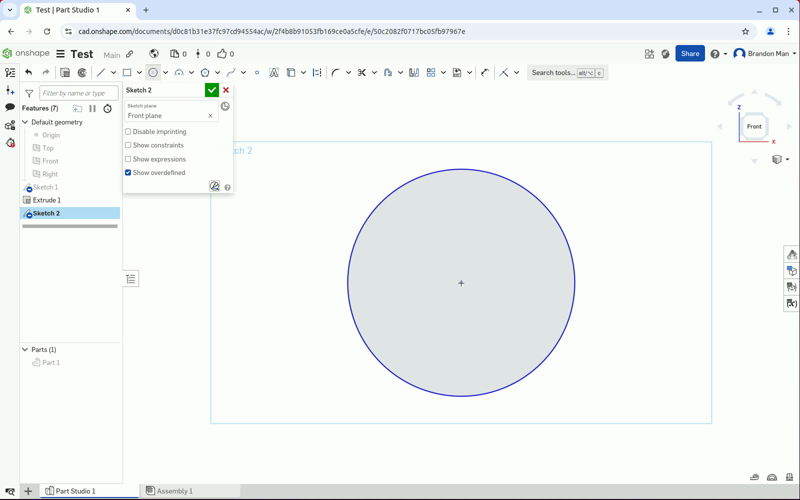
key_up(shift)
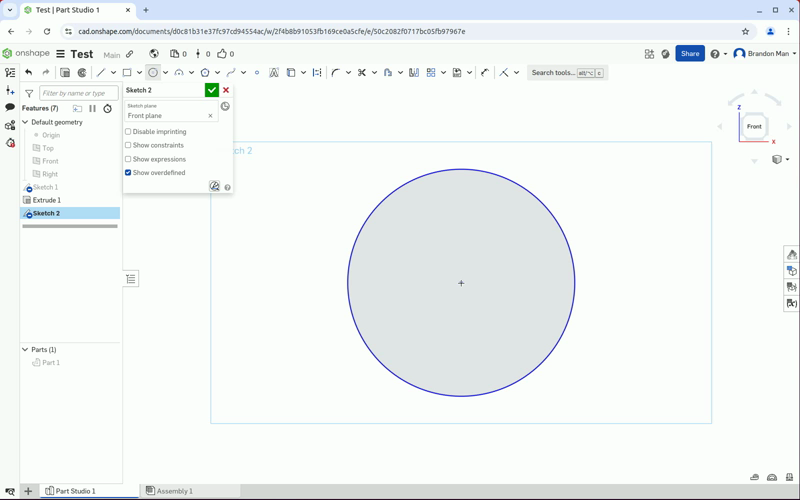
mouse_move(553, 282)
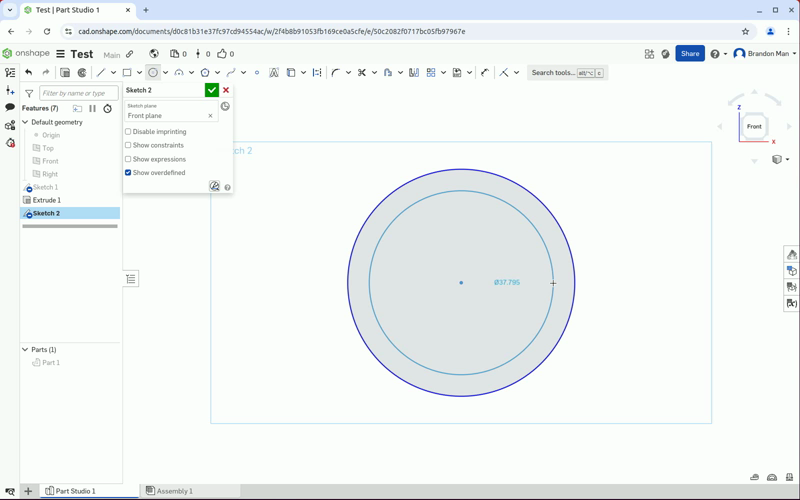
click(553, 282)
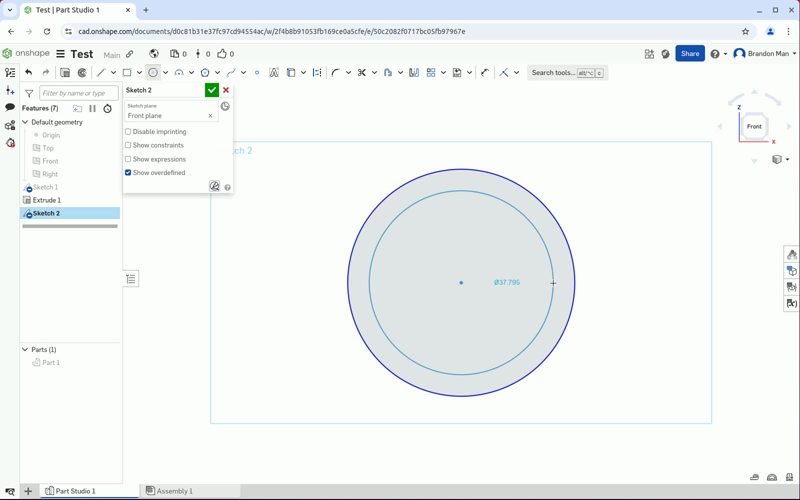
key(esc)
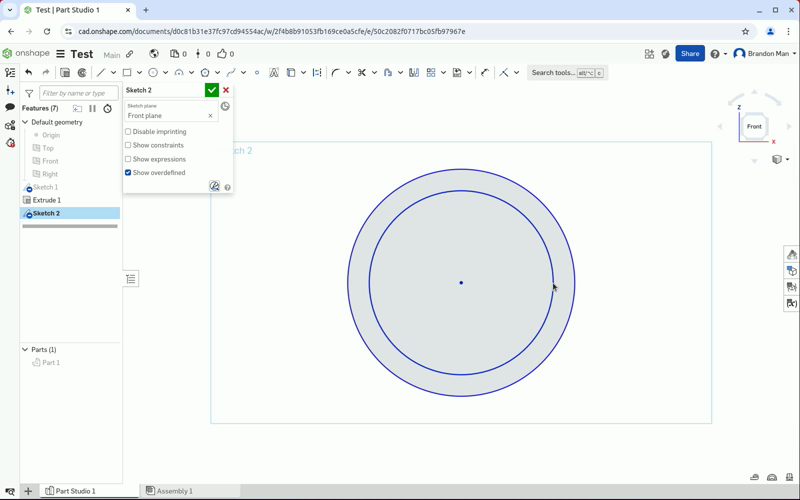
mouse_move(537, 214)
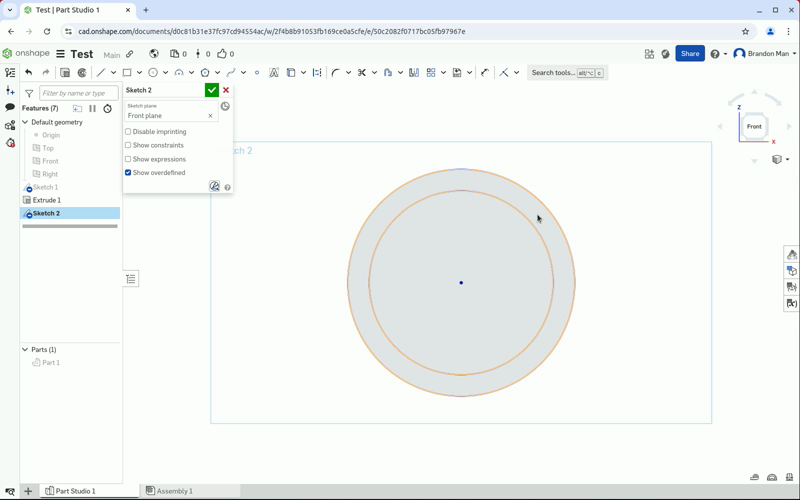
click(537, 214)
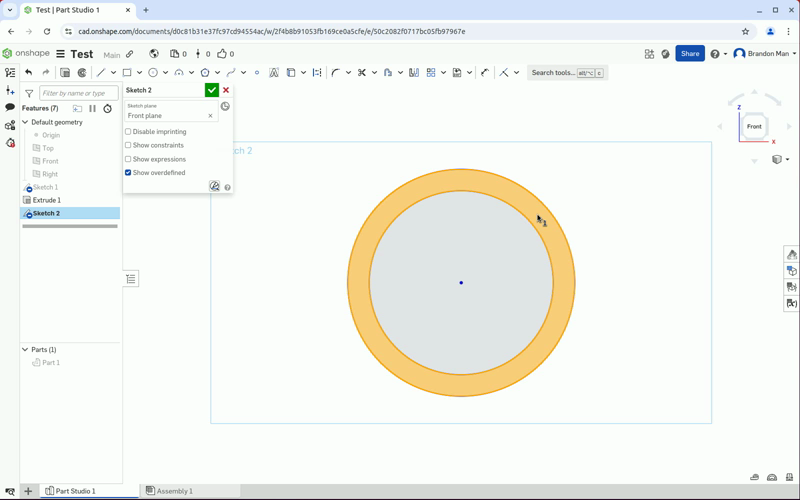
mouse_move(73, 352)
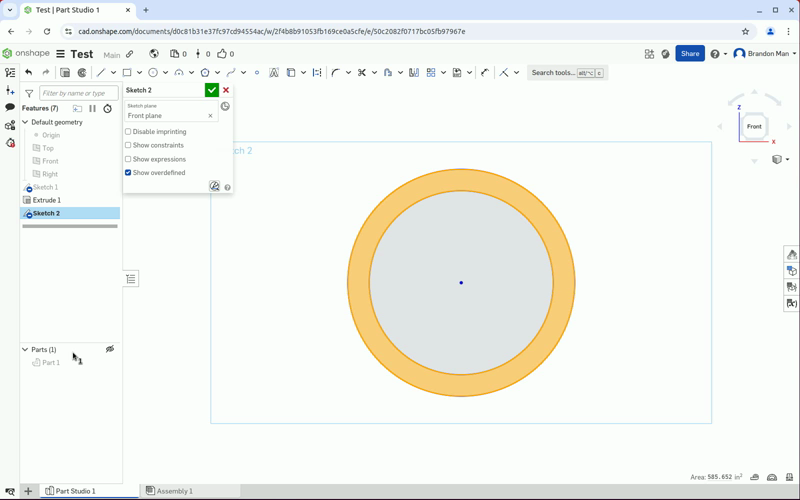
key(shift+y)
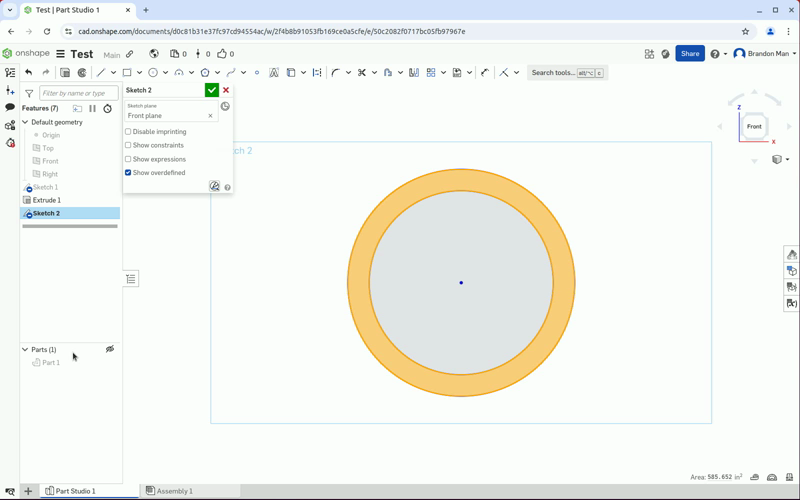
key(shift+e)
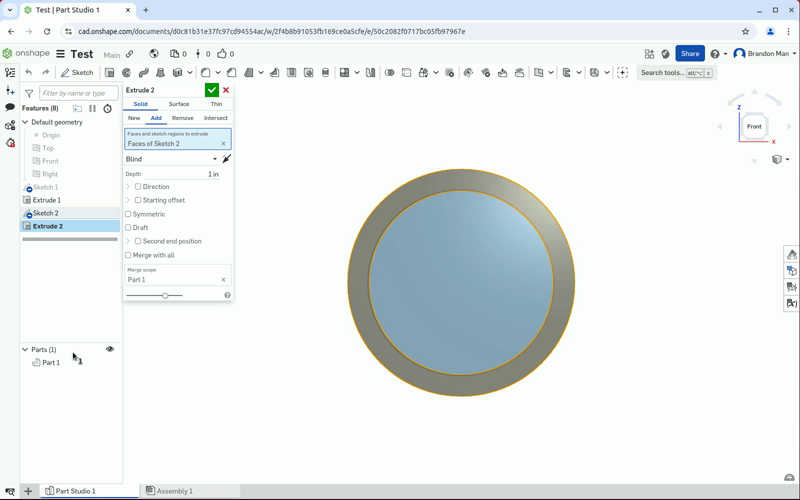
mouse_move(143, 106)
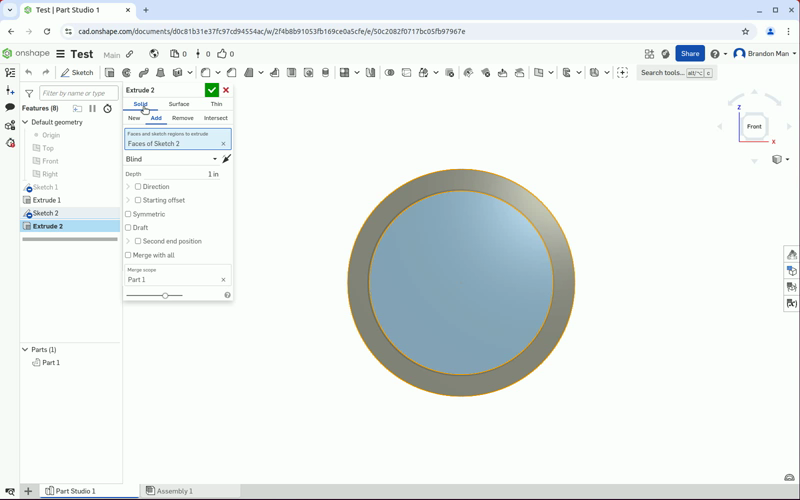
click(143, 106)
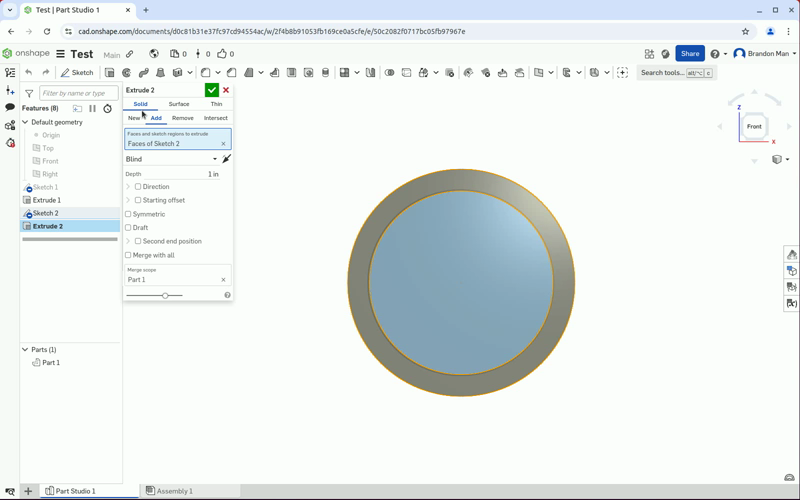
mouse_move(137, 120)
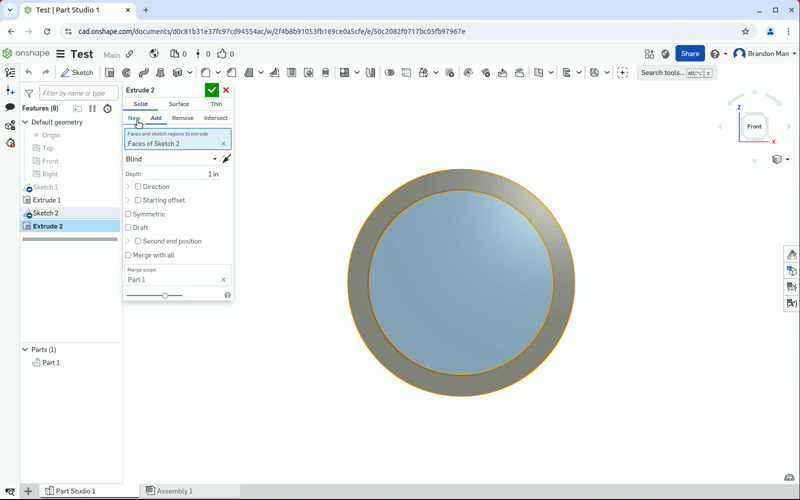
click(137, 120)
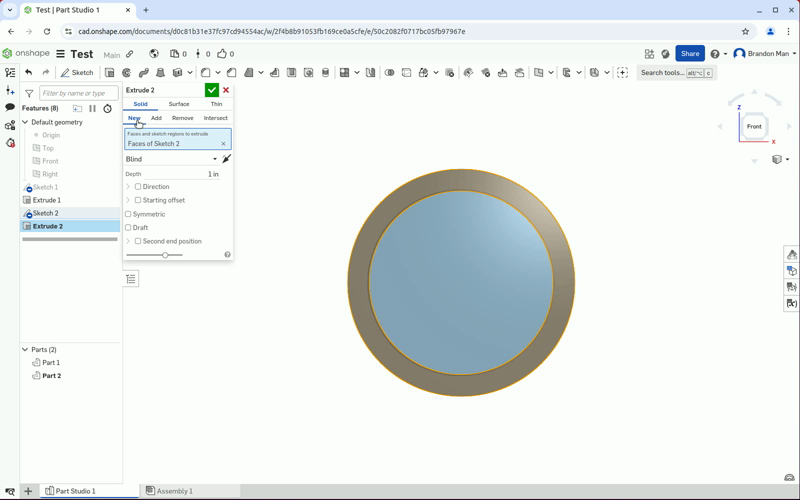
key(tab, 4)
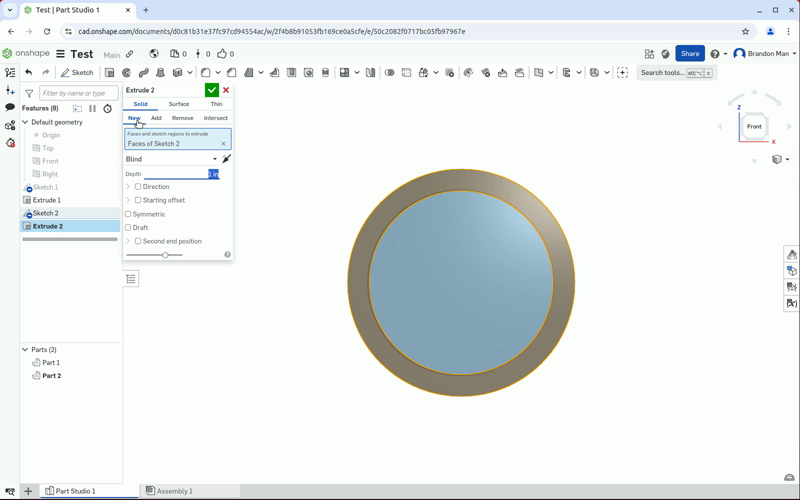
text(5.536)
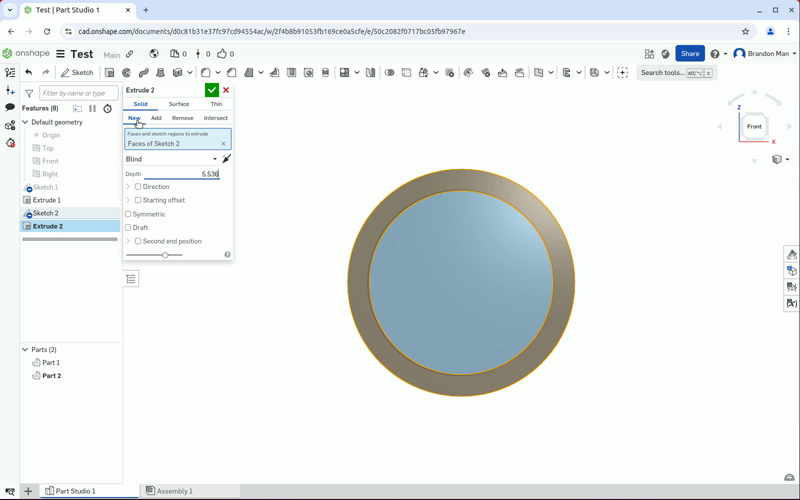
key(enter)
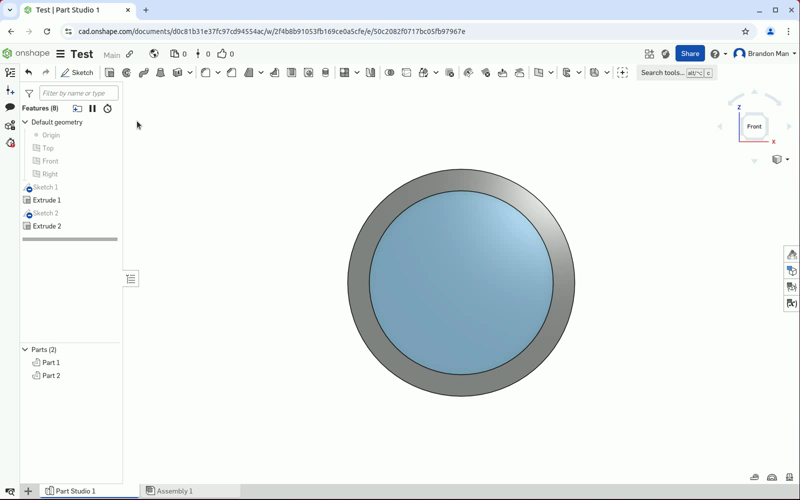
key(shift+h)
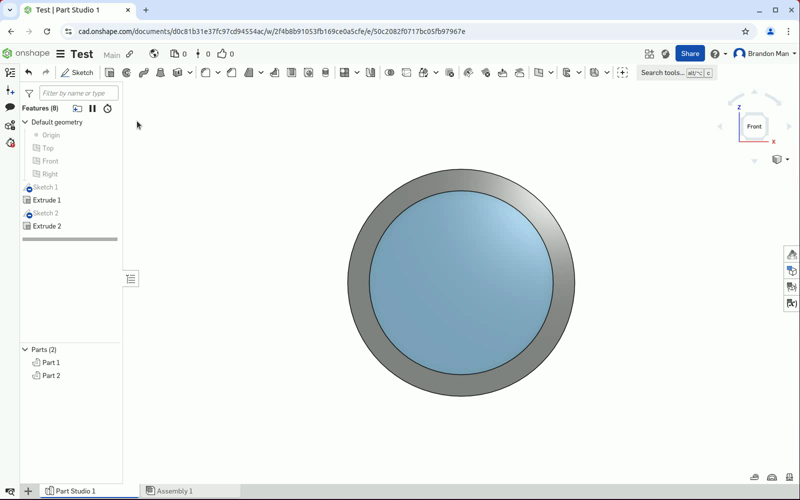
key(shift+h)
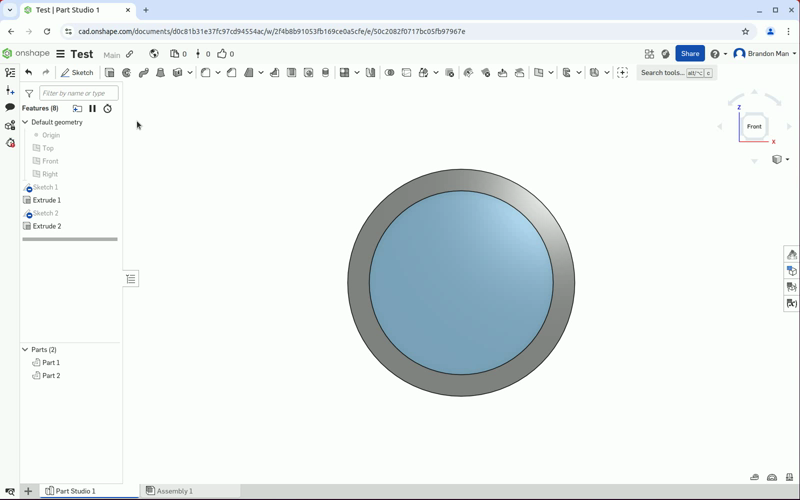
mouse_move(73, 189)
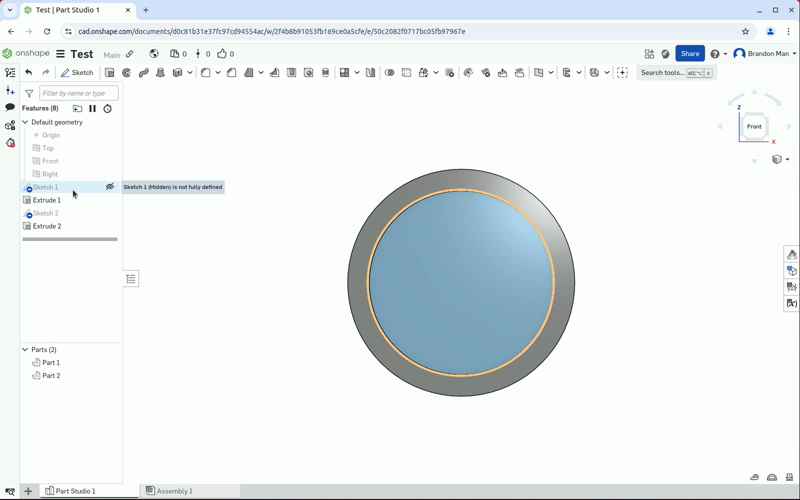
click(73, 189)
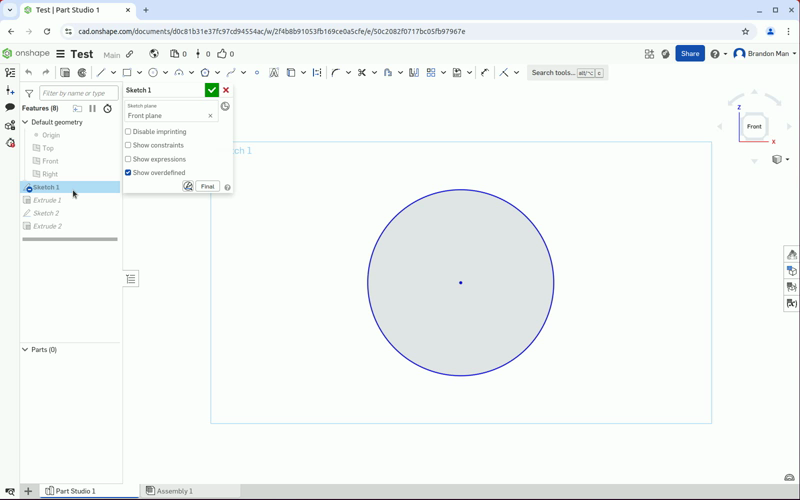
mouse_move(229, 92)
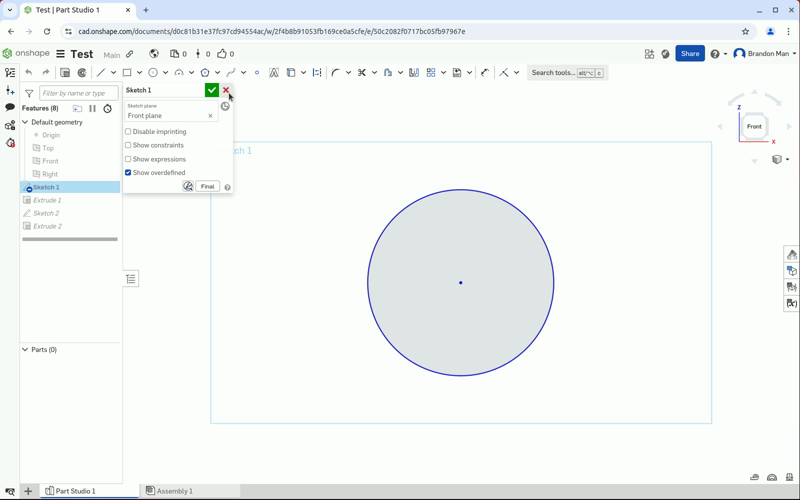
click(229, 92)
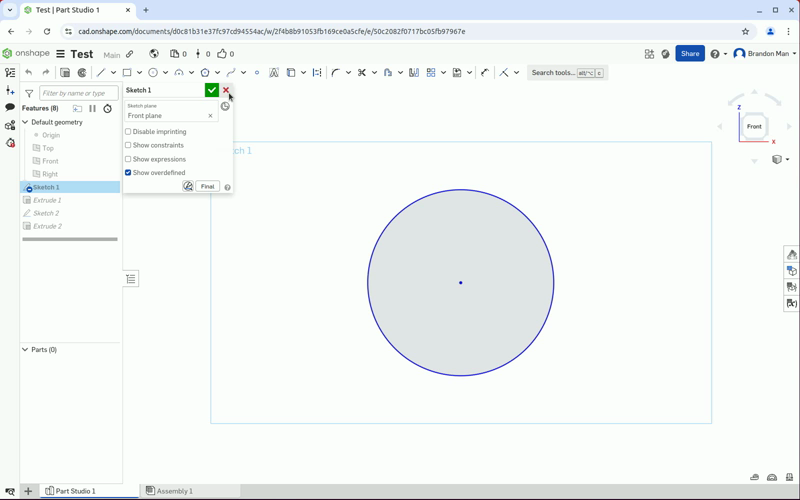
key(shift+s)
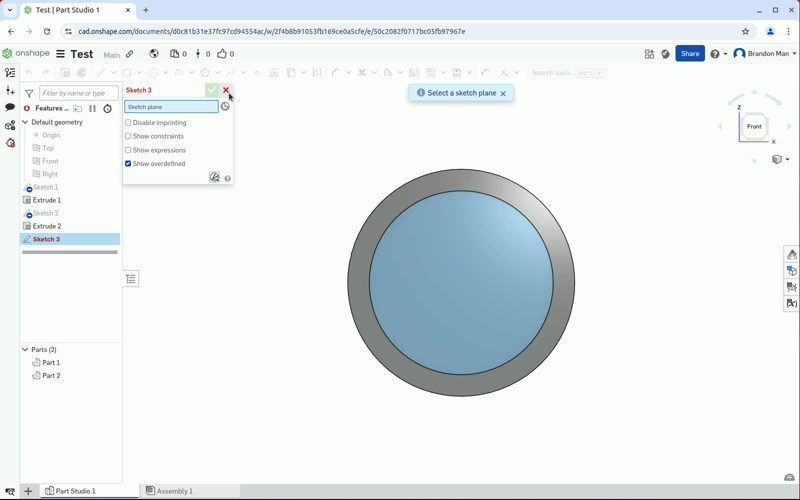
mouse_move(73, 163)
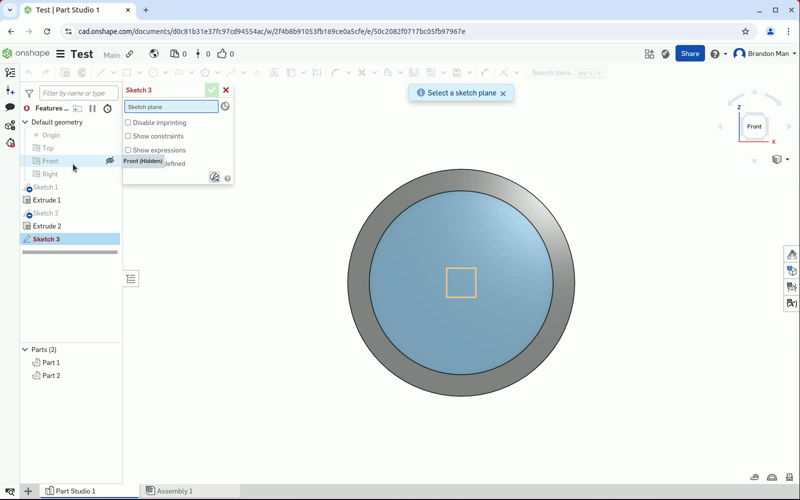
click(73, 163)
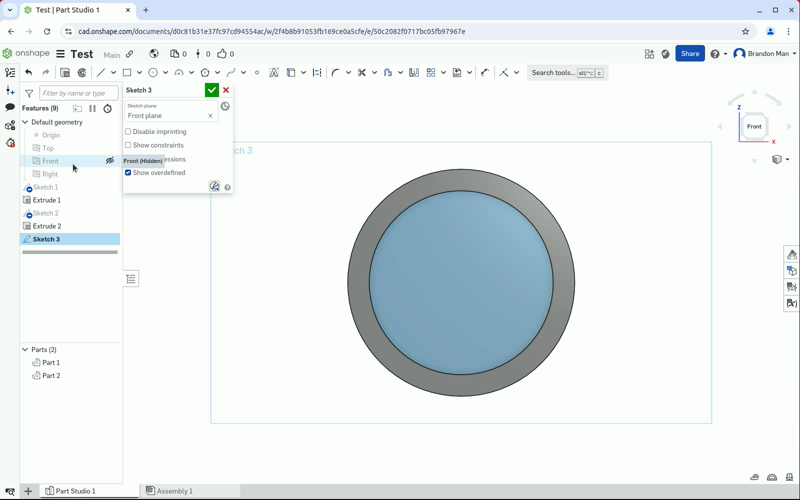
mouse_move(73, 352)
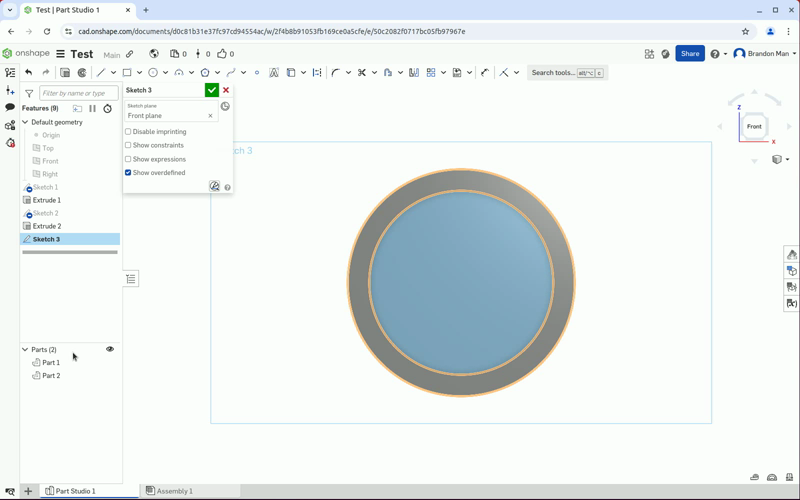
key(y)
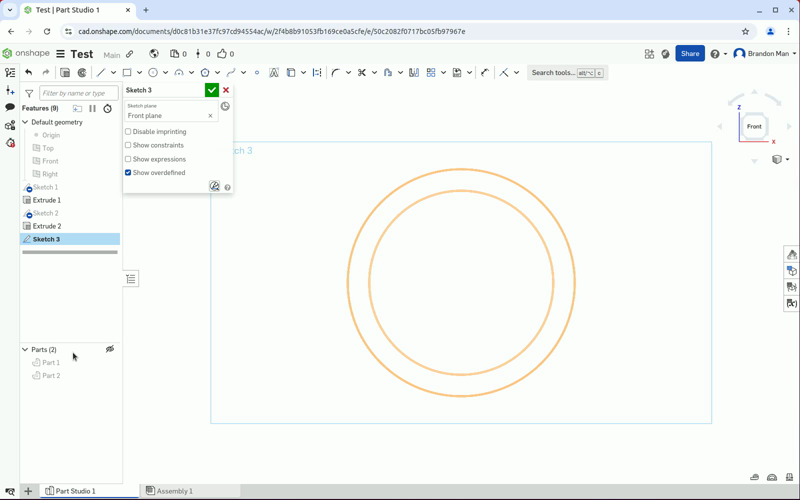
key(c)
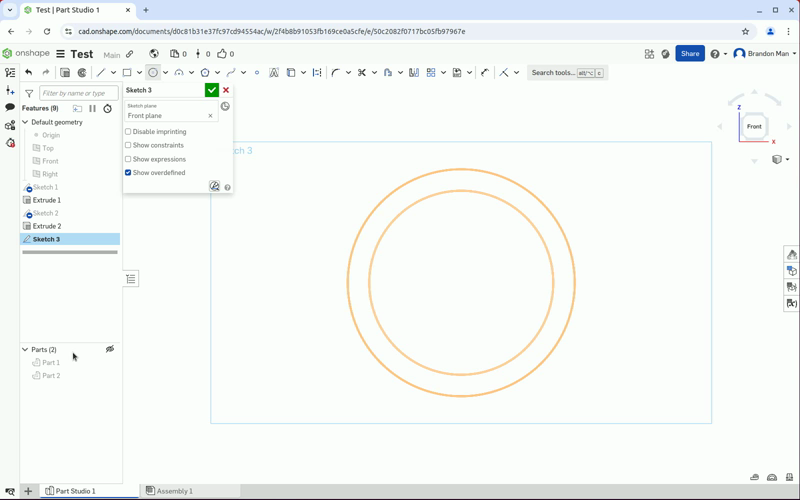
key_down(shift)
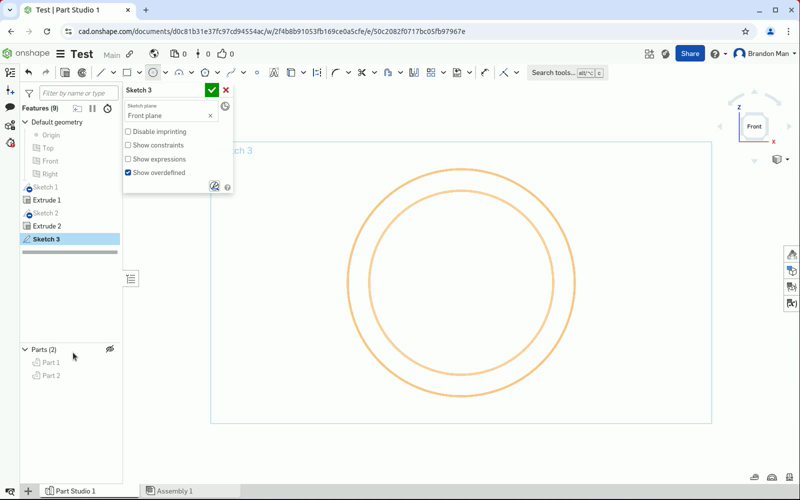
mouse_move(460, 282)
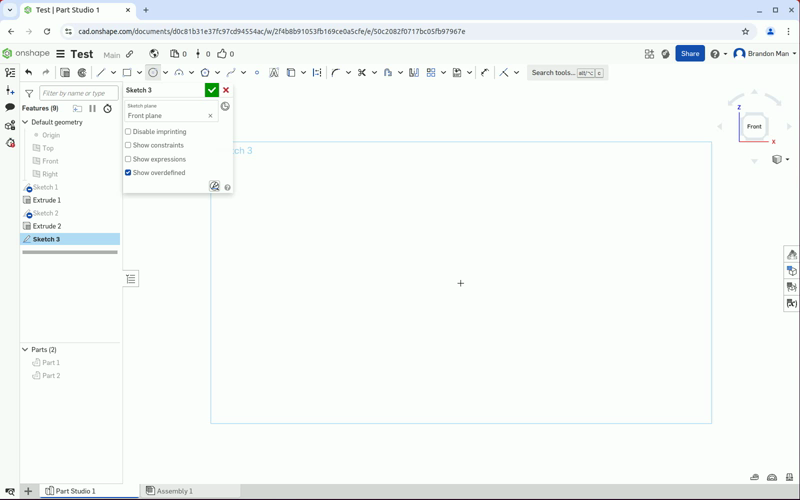
click(460, 282)
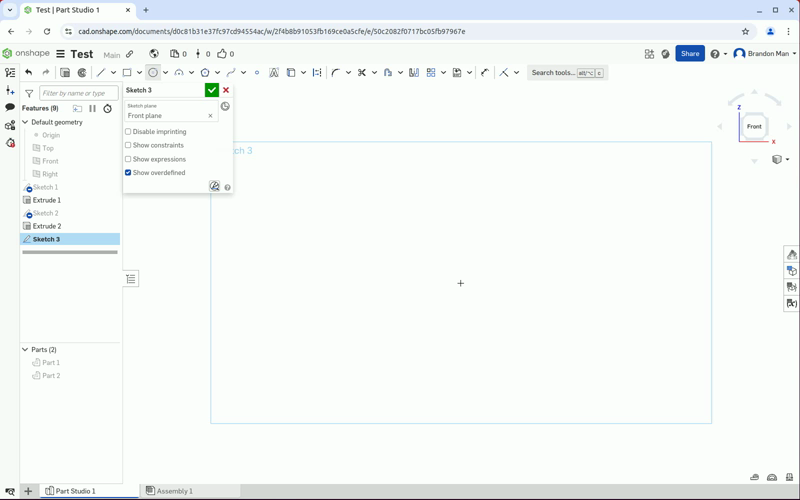
key_up(shift)
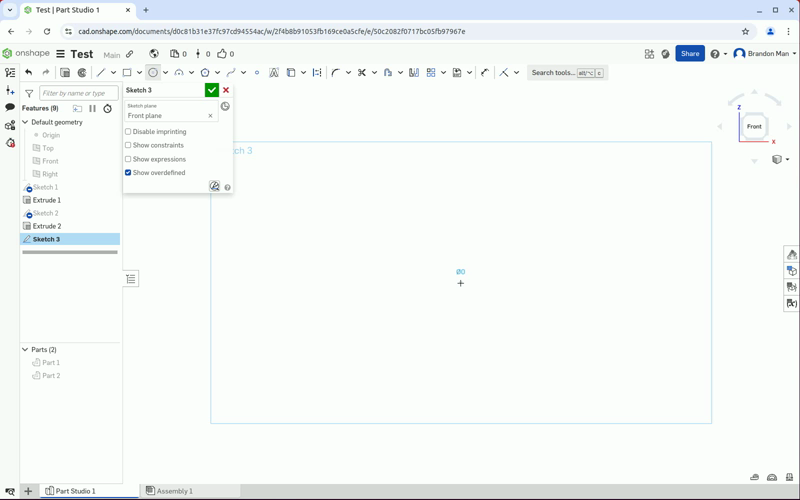
mouse_move(553, 282)
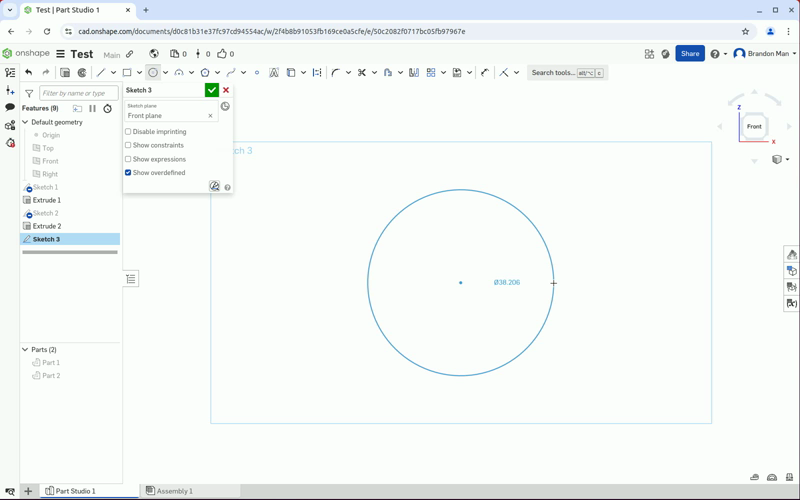
click(553, 282)
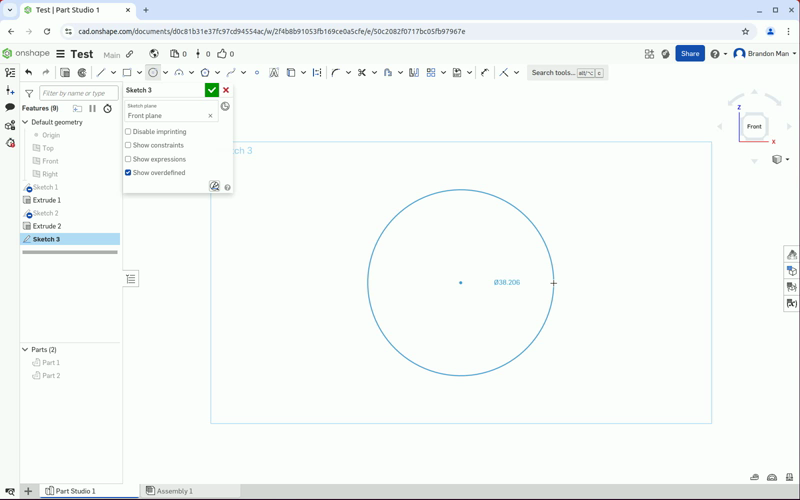
key(esc)
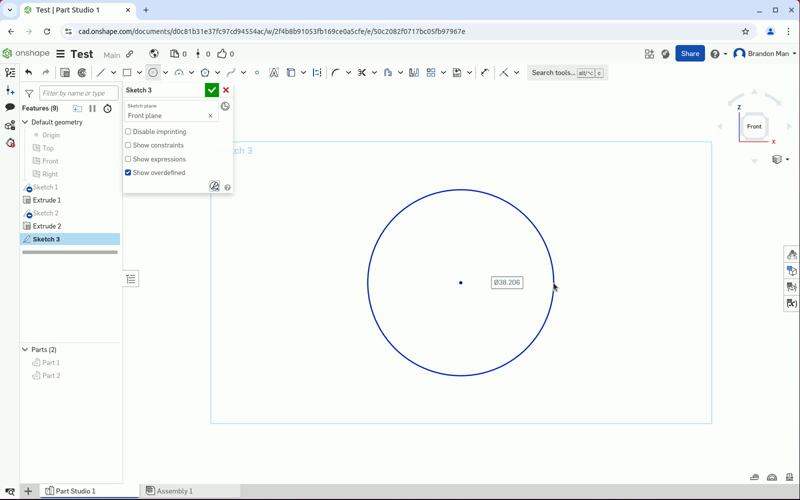
mouse_move(473, 246)
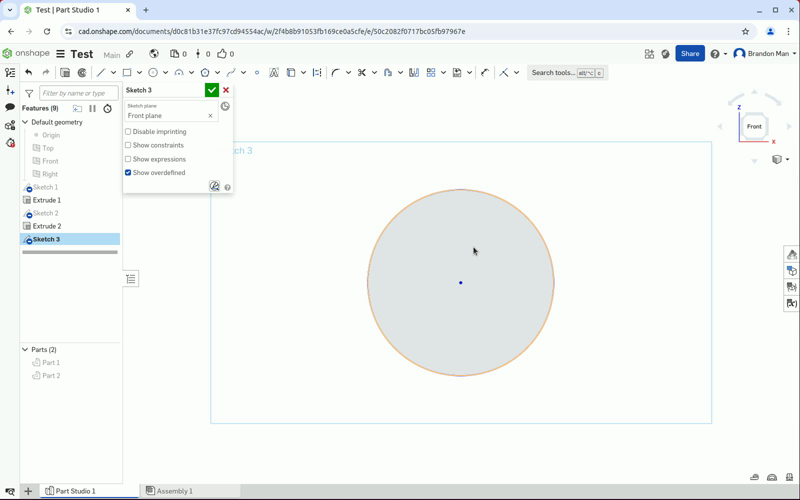
click(473, 246)
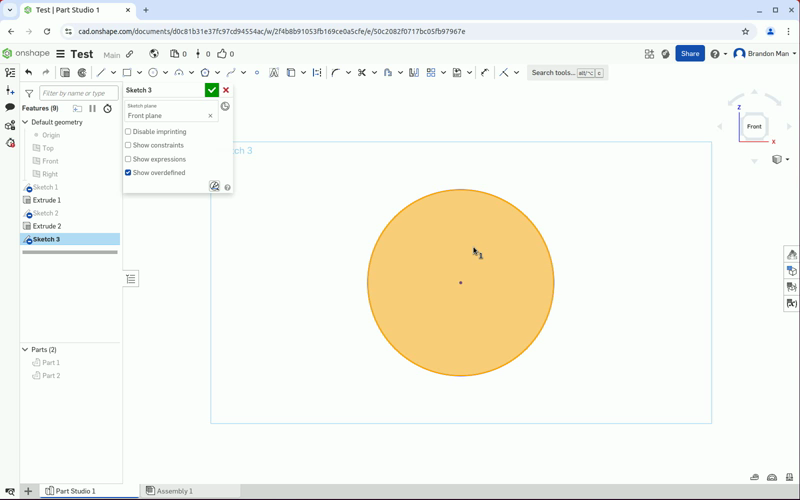
mouse_move(73, 352)
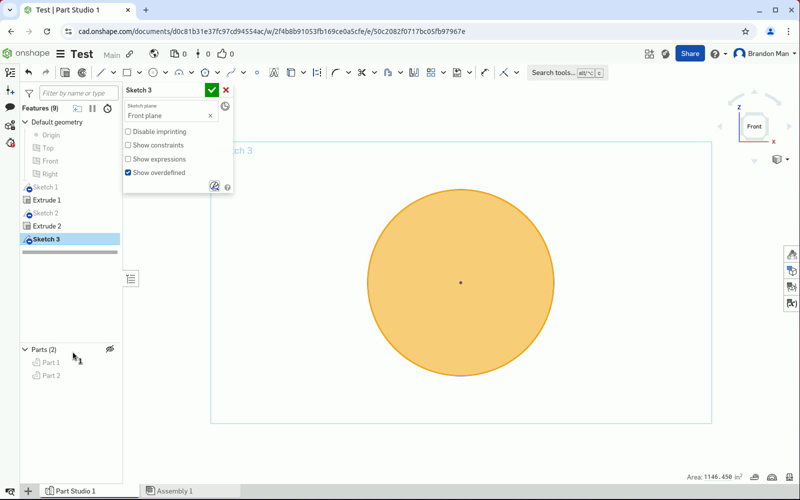
key(shift+y)
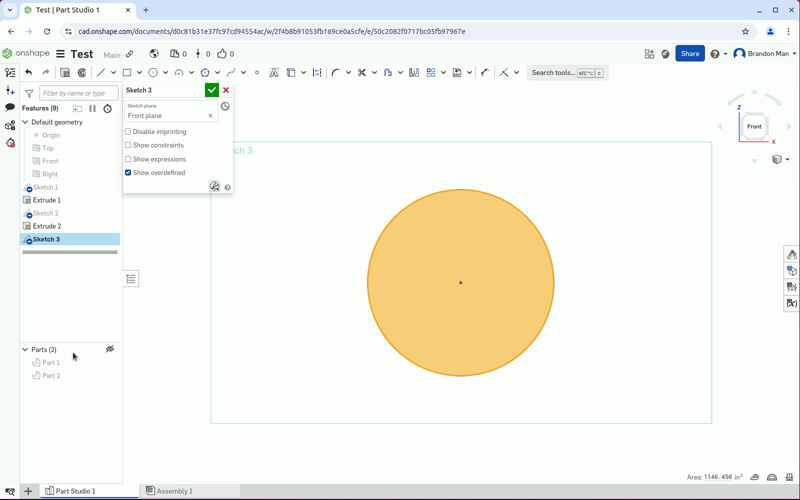
key(shift+e)
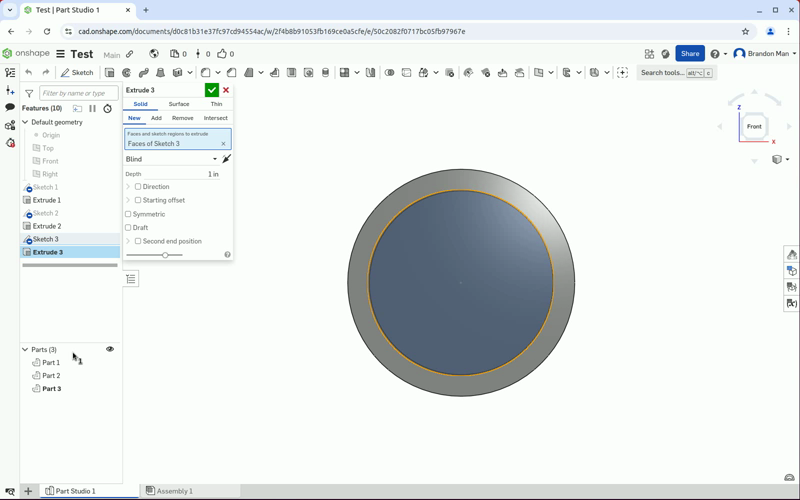
mouse_move(143, 106)
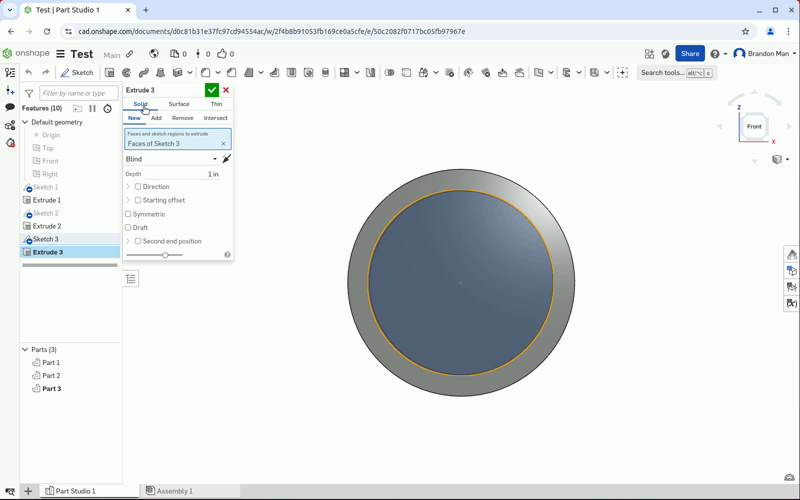
click(143, 106)
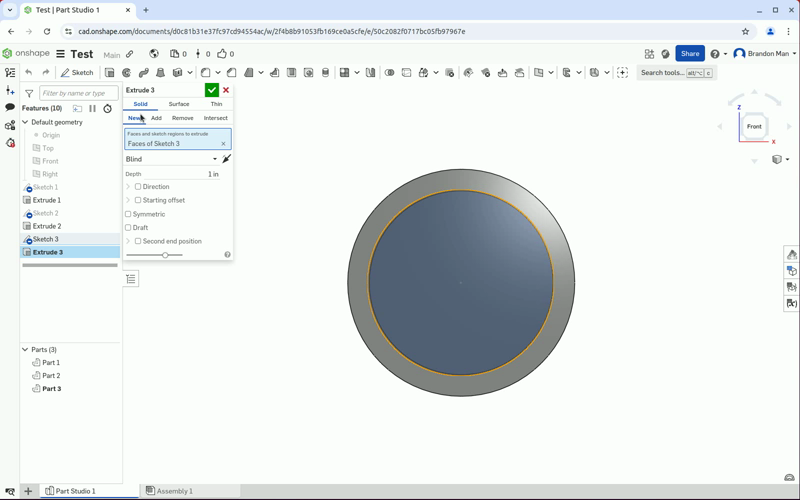
mouse_move(137, 120)
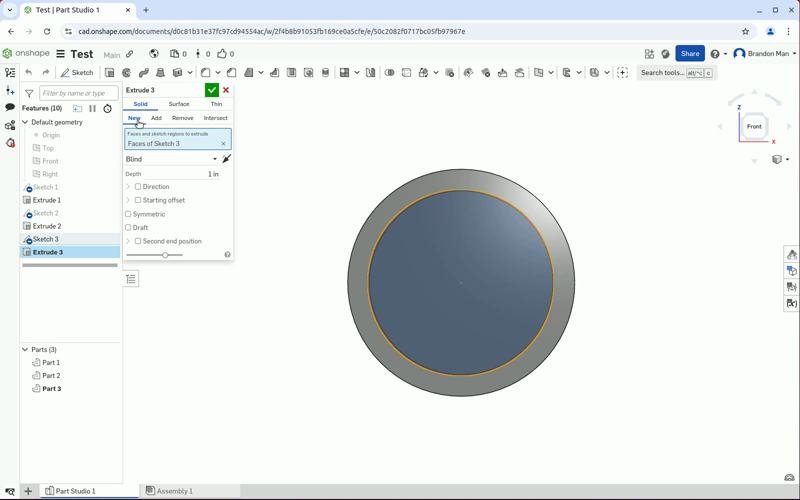
click(137, 120)
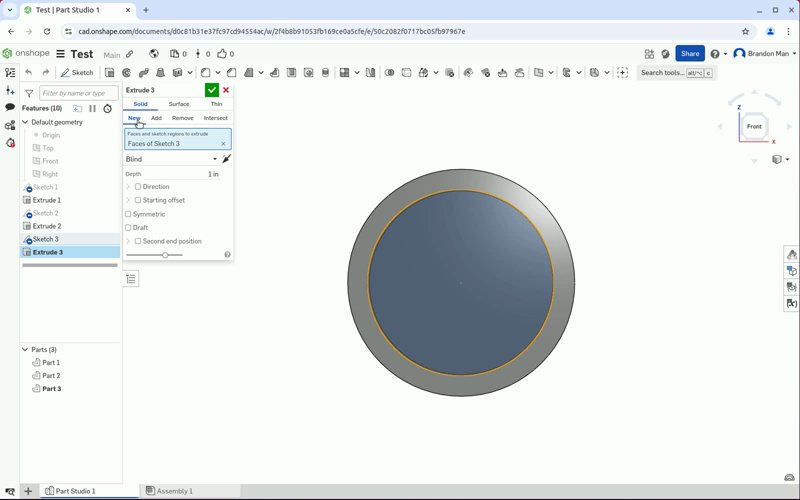
key(tab, 4)
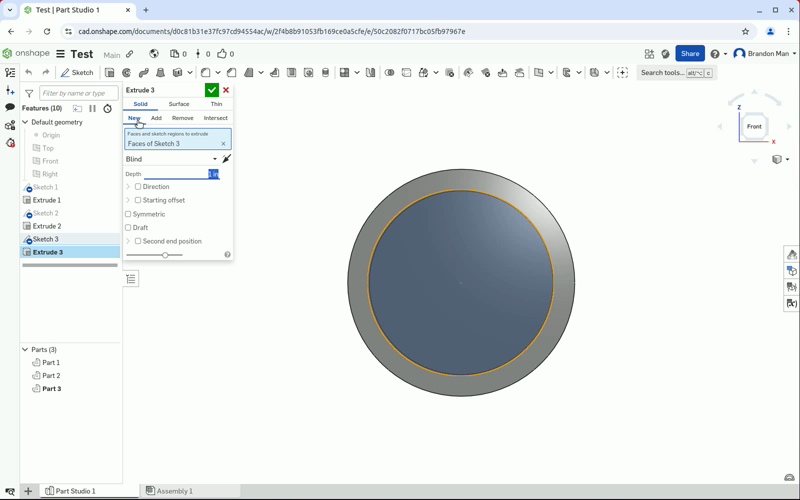
text(5.536)
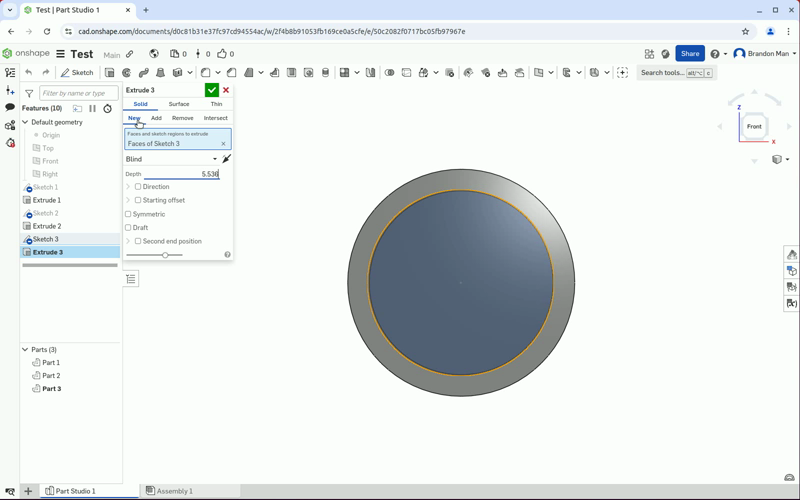
key(enter)
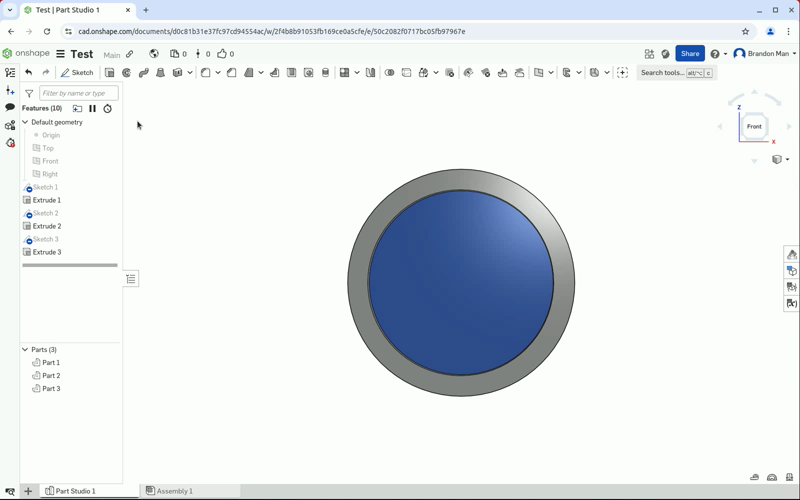
key(shift+h)
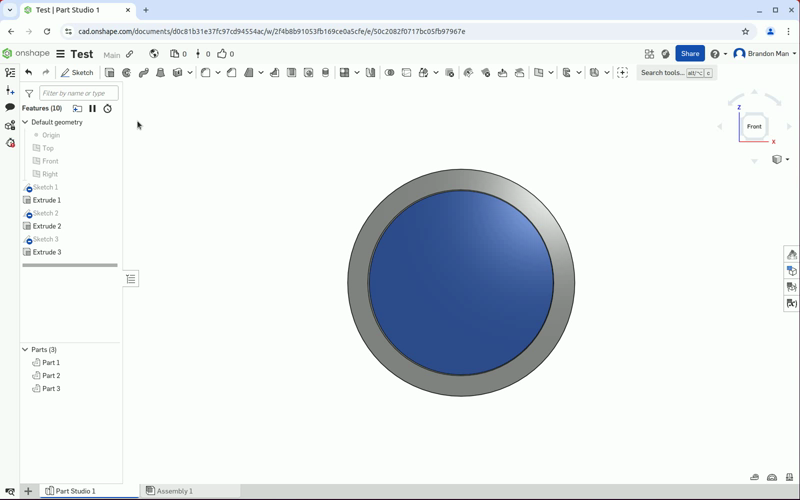
key(shift+h)
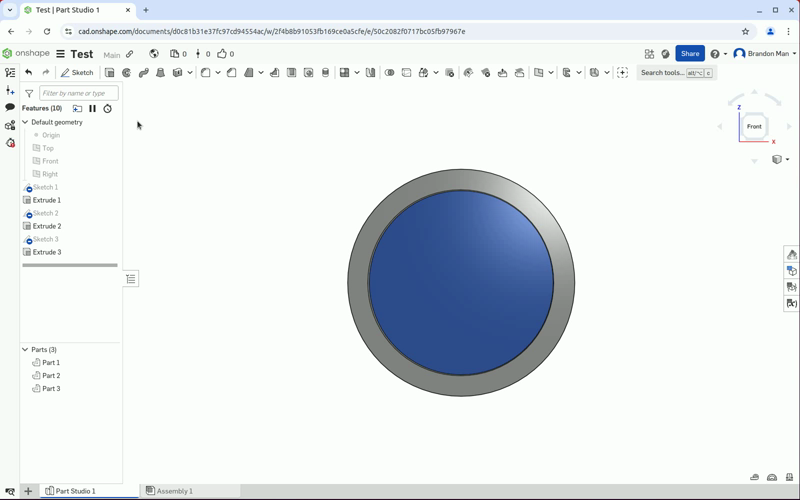
mouse_move(73, 189)
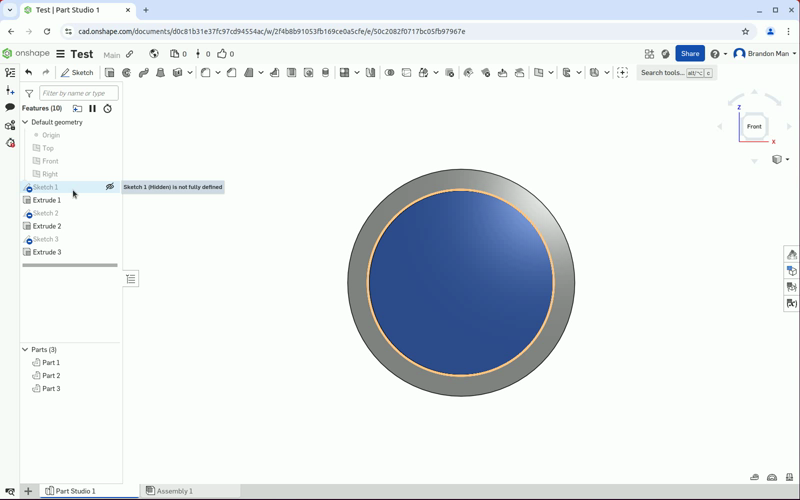
click(73, 189)
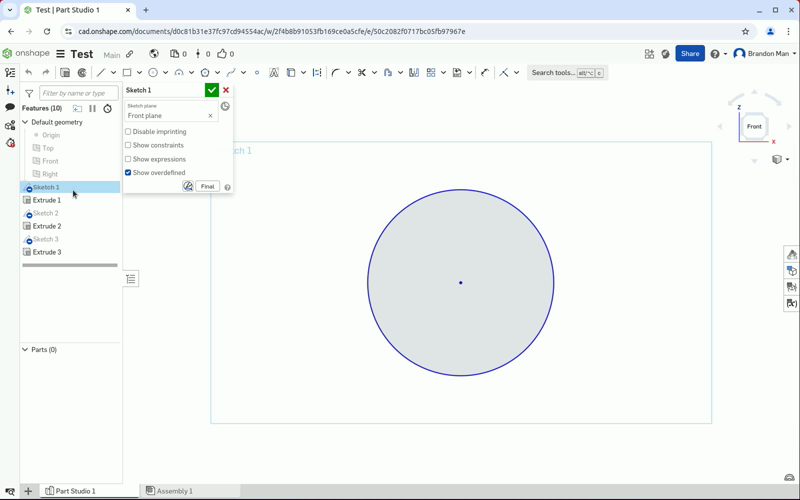
mouse_move(229, 92)
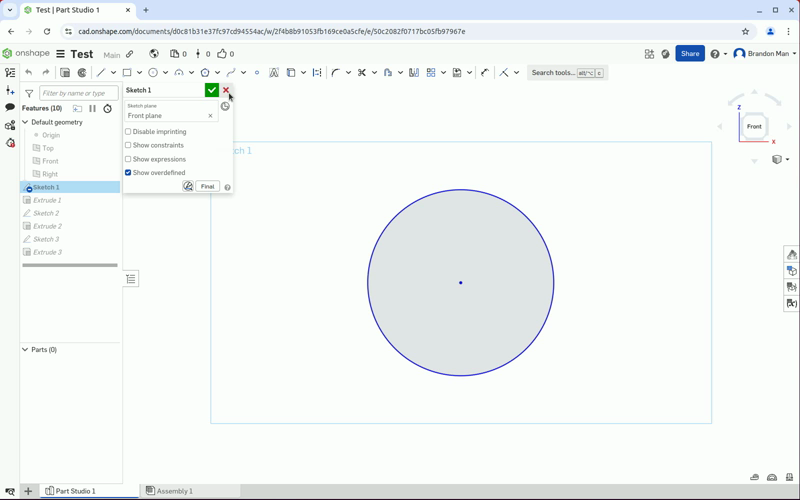
click(229, 92)
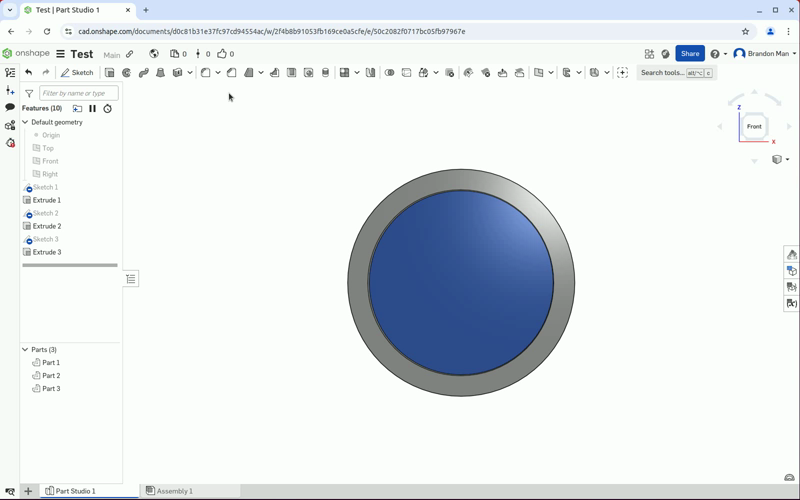
mouse_move(541, 75)
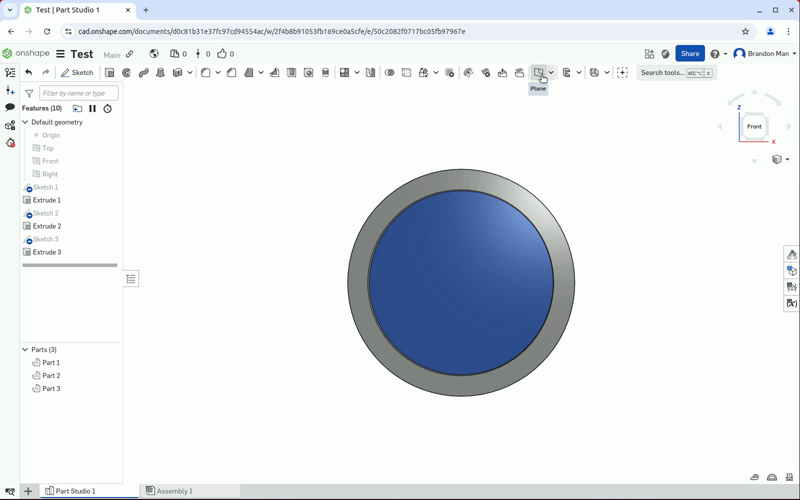
click(541, 75)
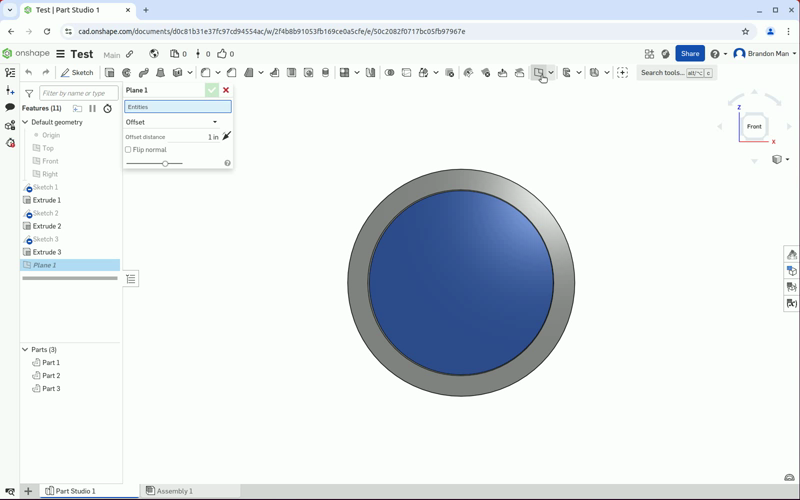
mouse_move(73, 163)
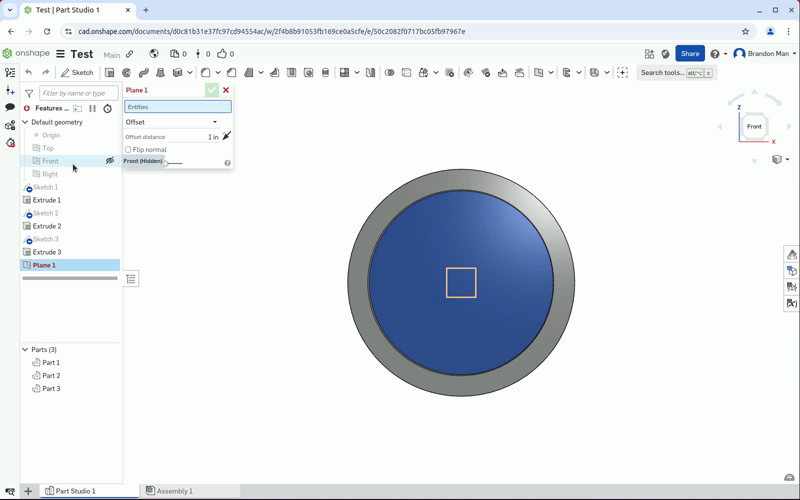
click(73, 163)
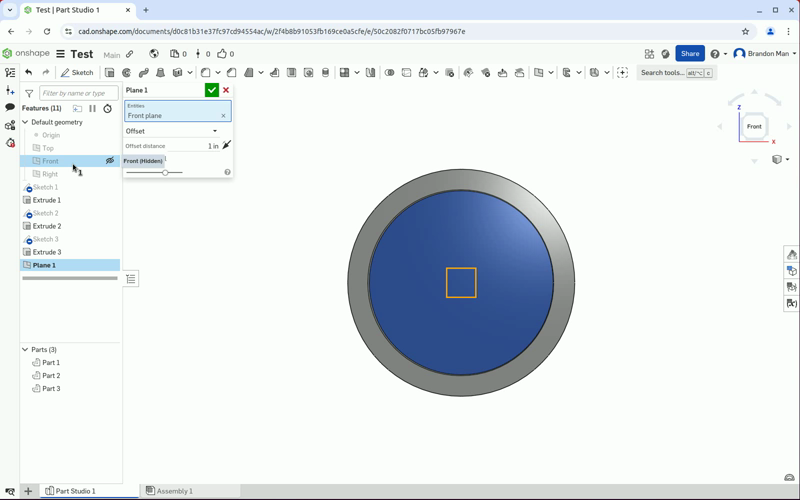
key(tab, 2)
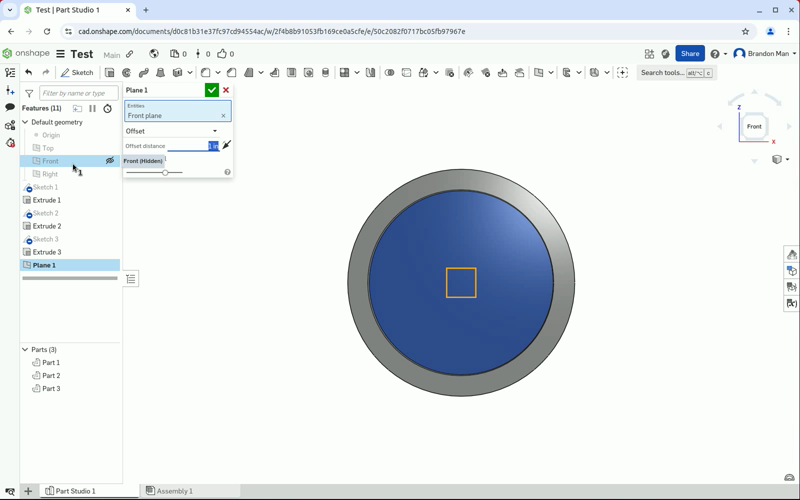
text(5.546)
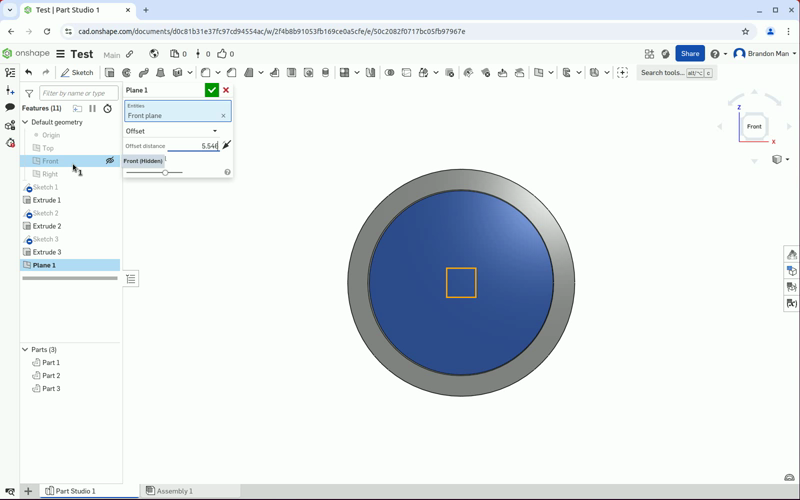
key(enter, 2)
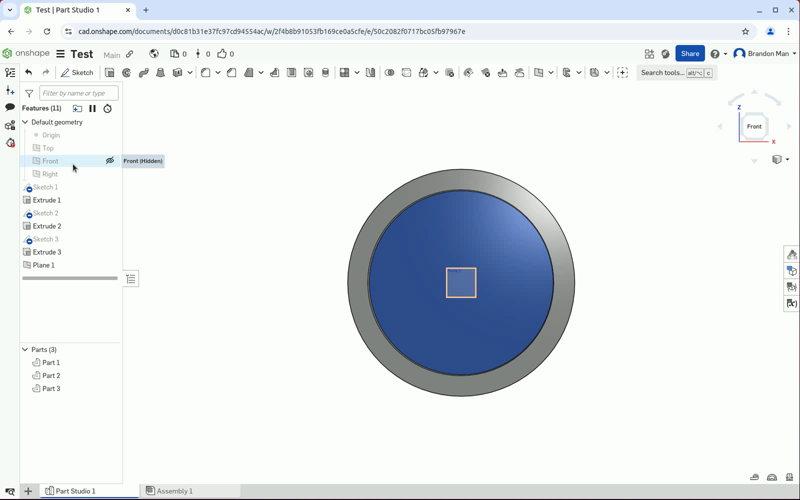
key(shift+s)
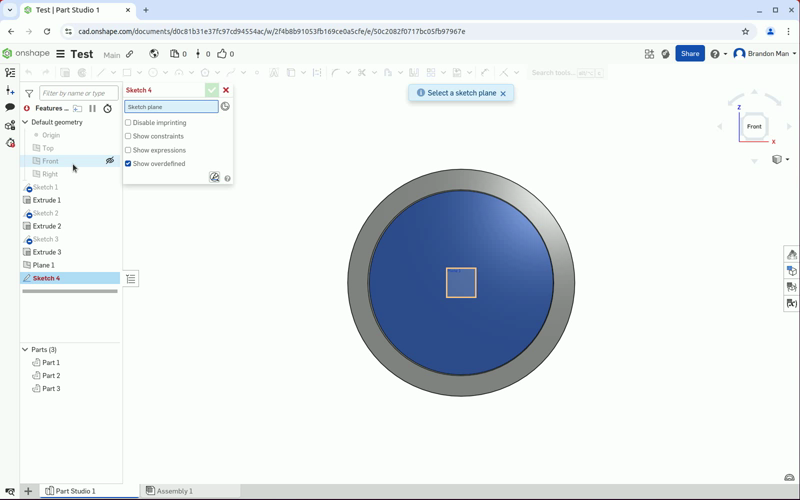
mouse_move(73, 267)
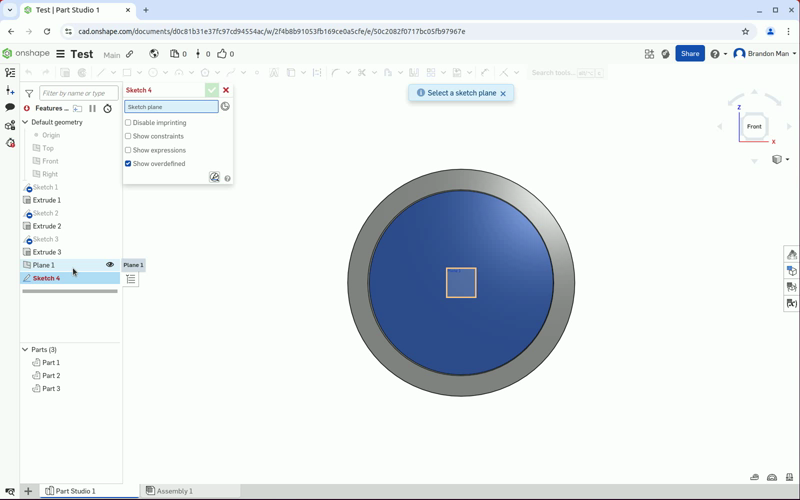
click(73, 267)
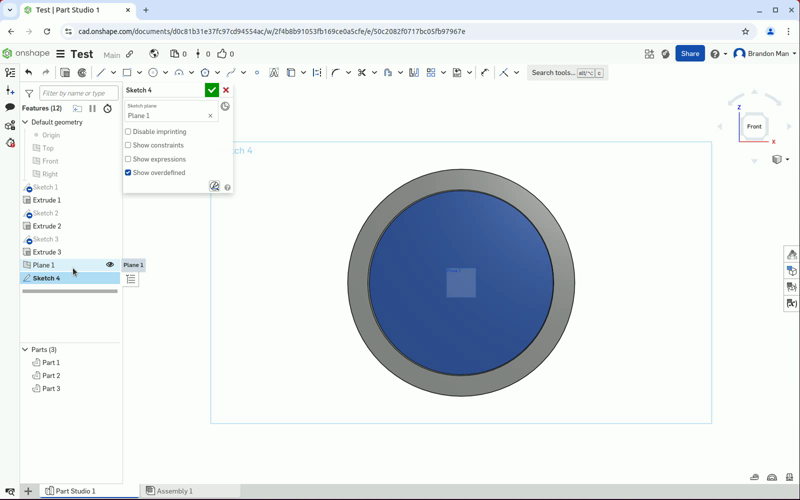
mouse_move(73, 352)
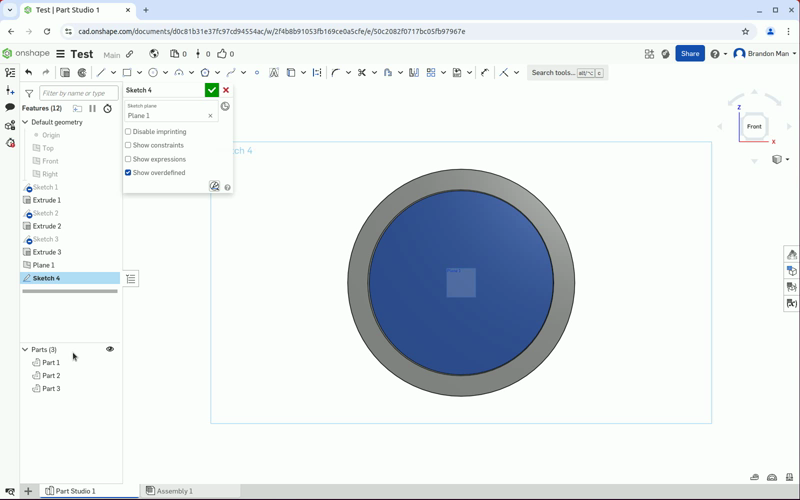
key(y)
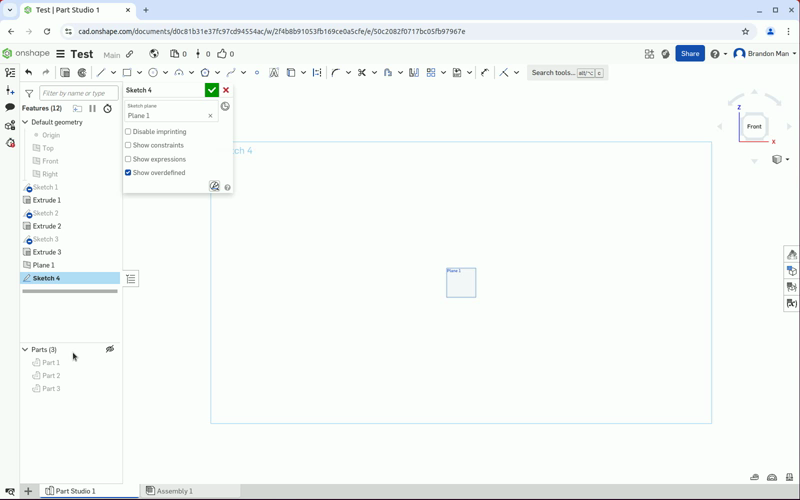
key(c)
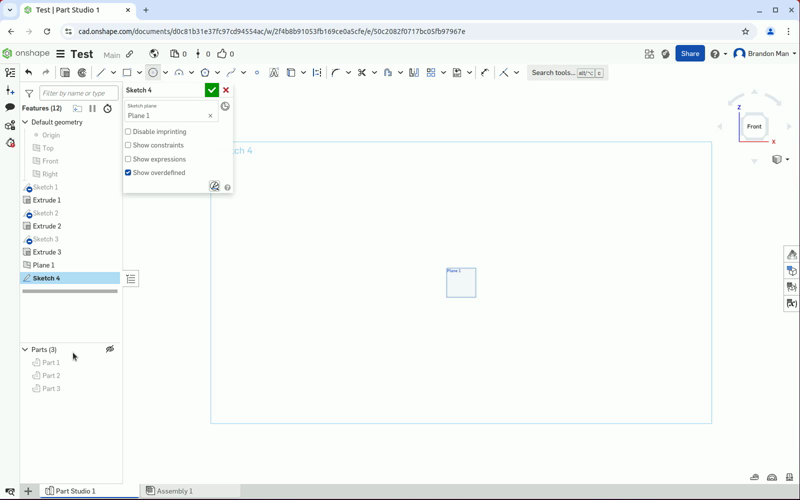
key_down(shift)
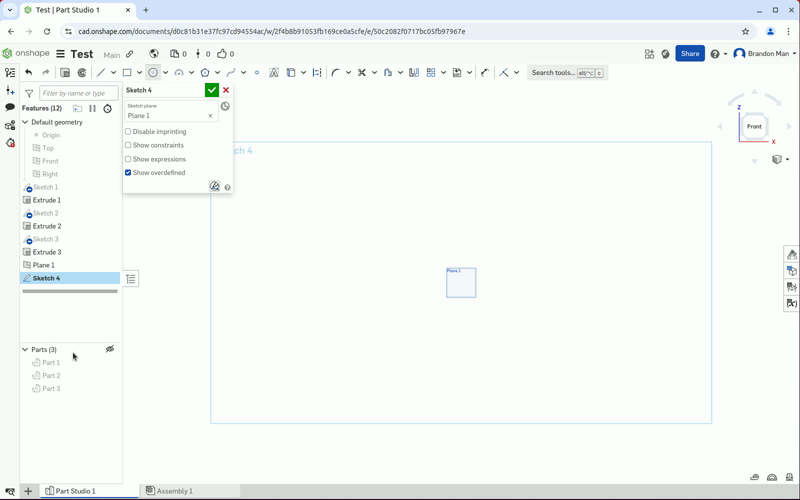
mouse_move(461, 282)
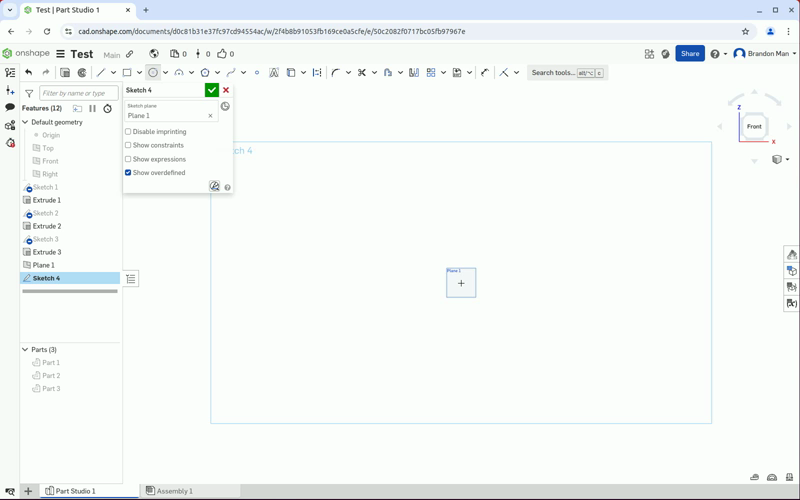
click(461, 282)
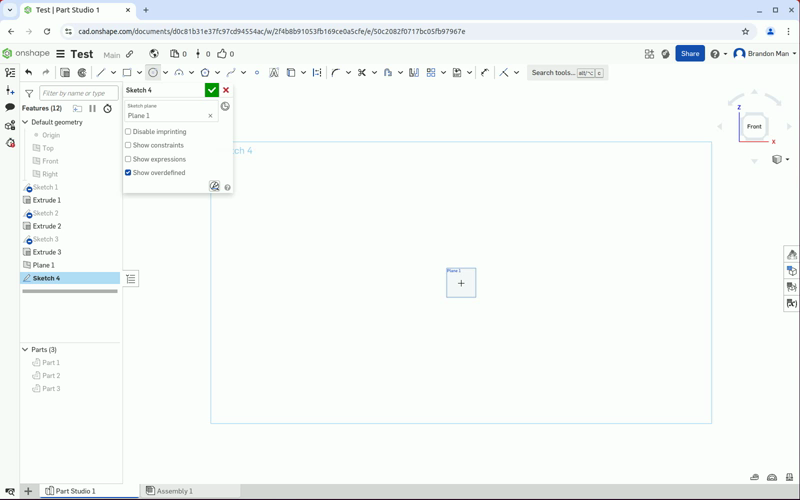
key_up(shift)
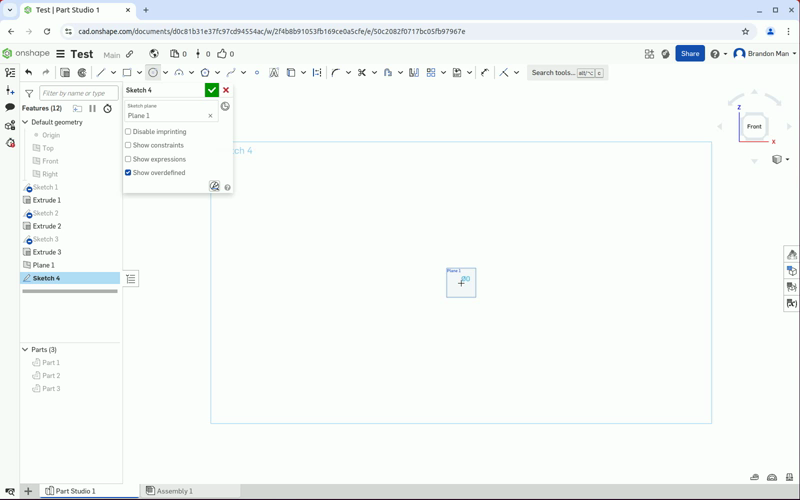
mouse_move(490, 282)
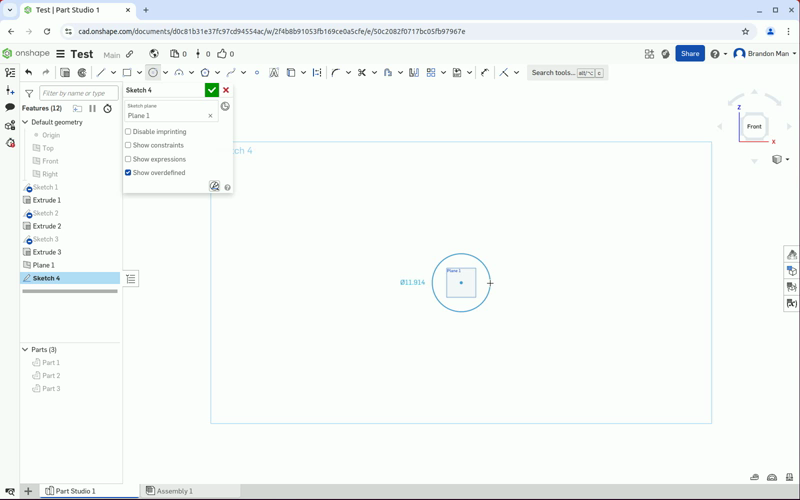
click(490, 282)
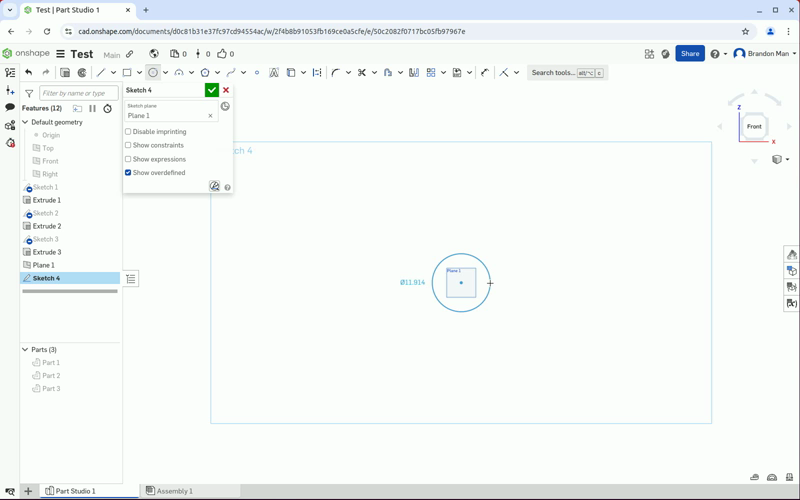
key(esc)
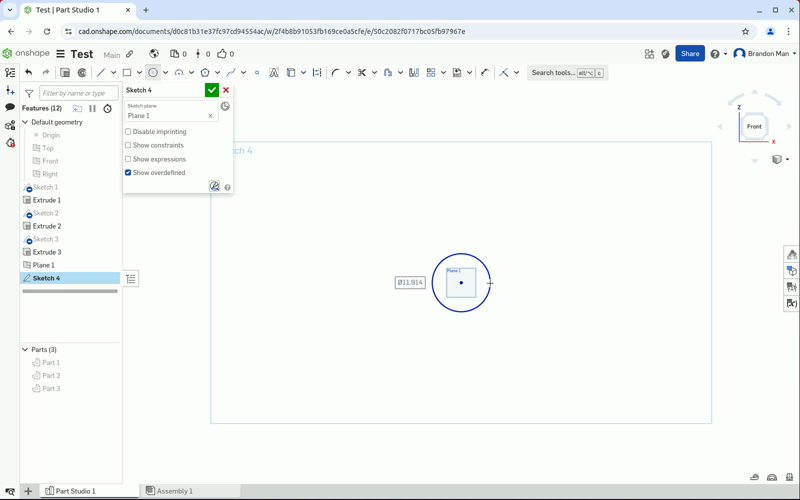
mouse_move(467, 267)
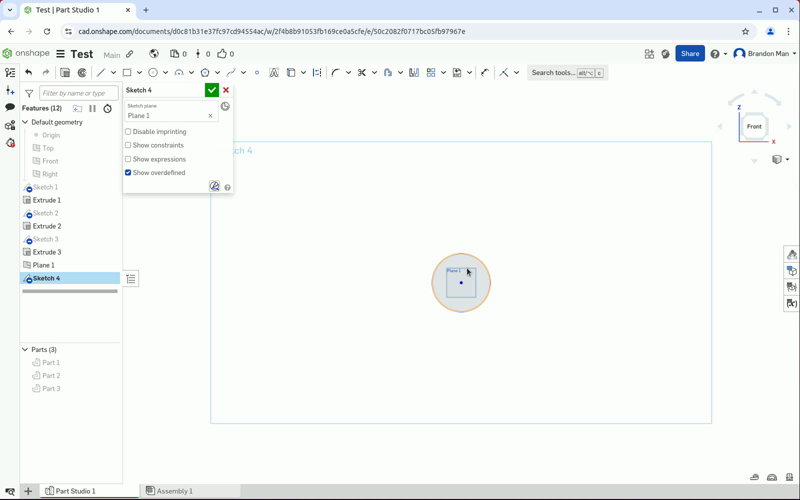
click(467, 267)
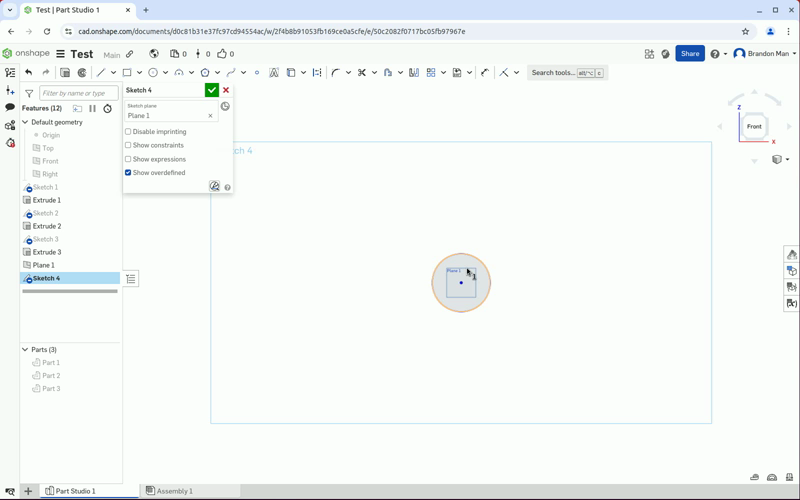
mouse_move(73, 352)
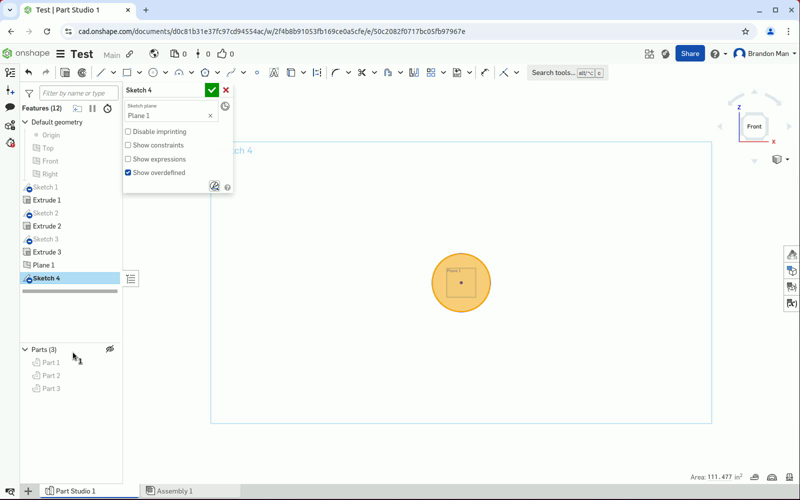
key(shift+y)
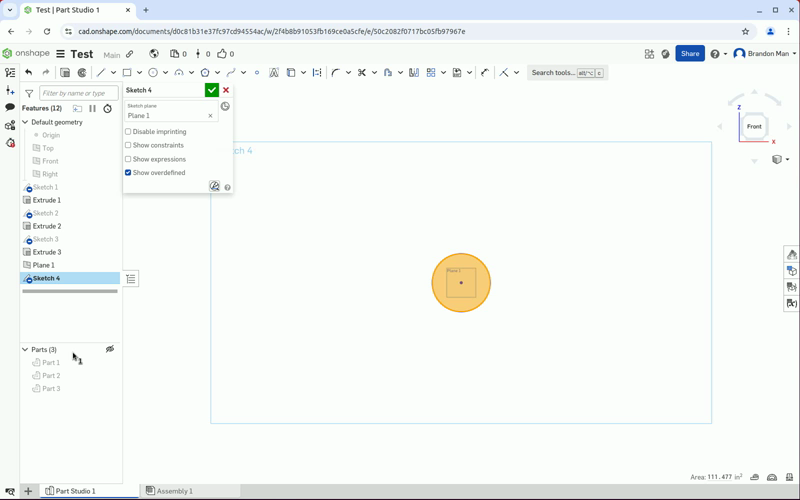
key(shift+e)
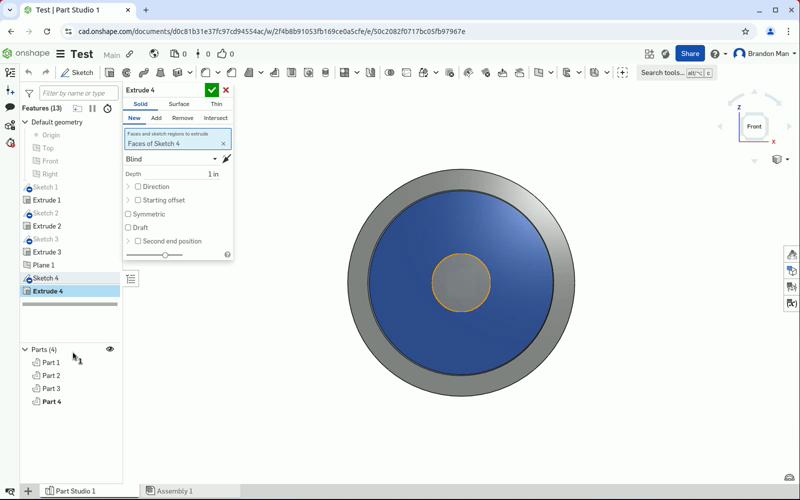
mouse_move(143, 106)
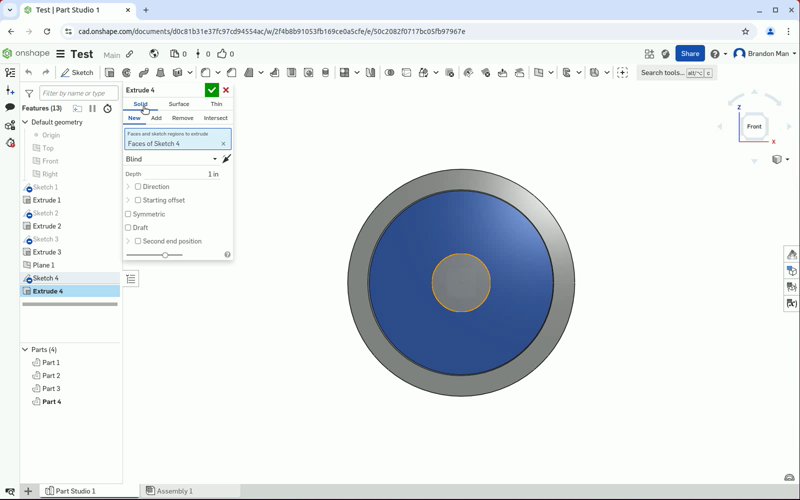
click(143, 106)
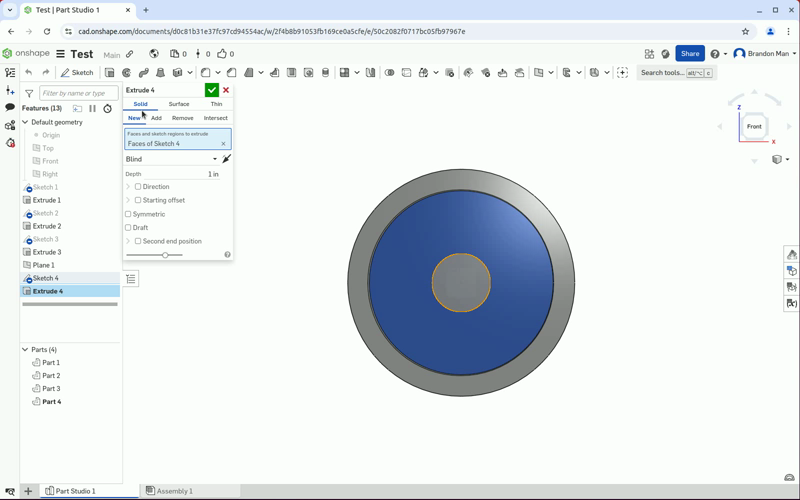
mouse_move(137, 120)
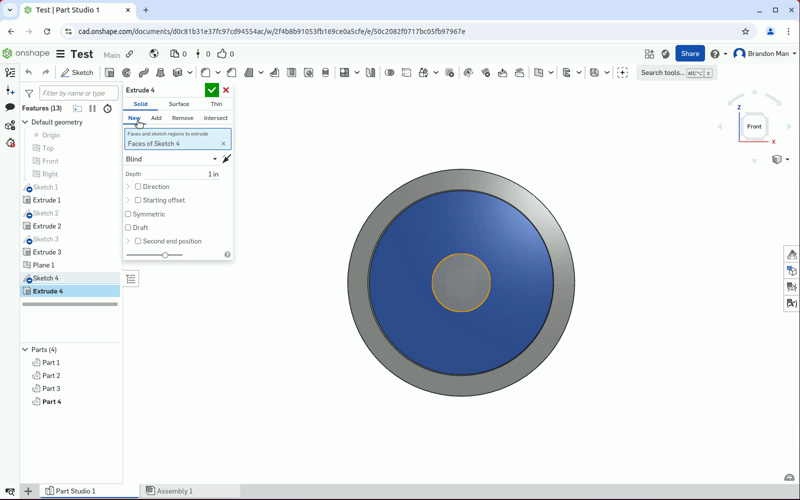
click(137, 120)
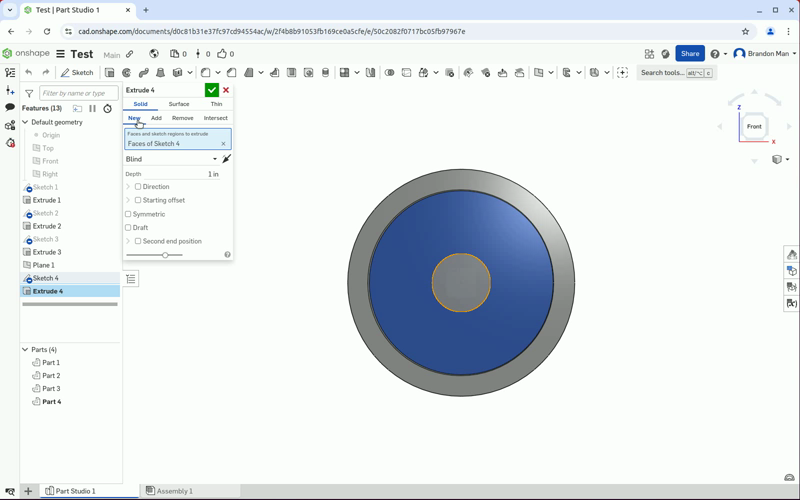
key(tab, 4)
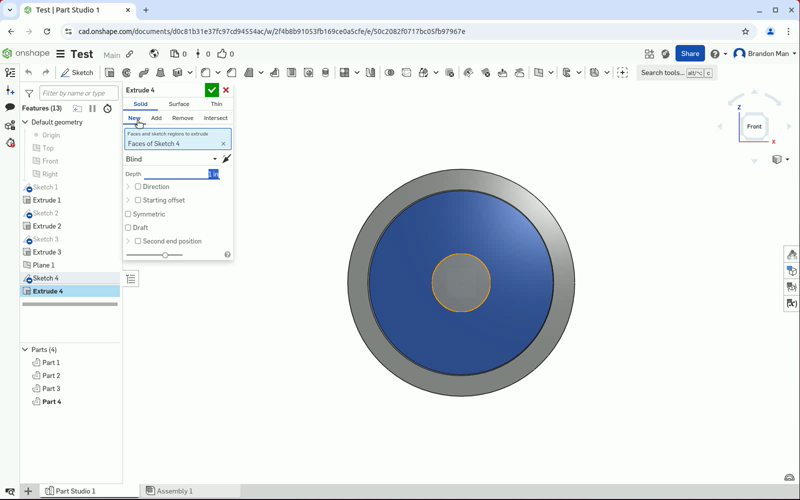
text(12.758)
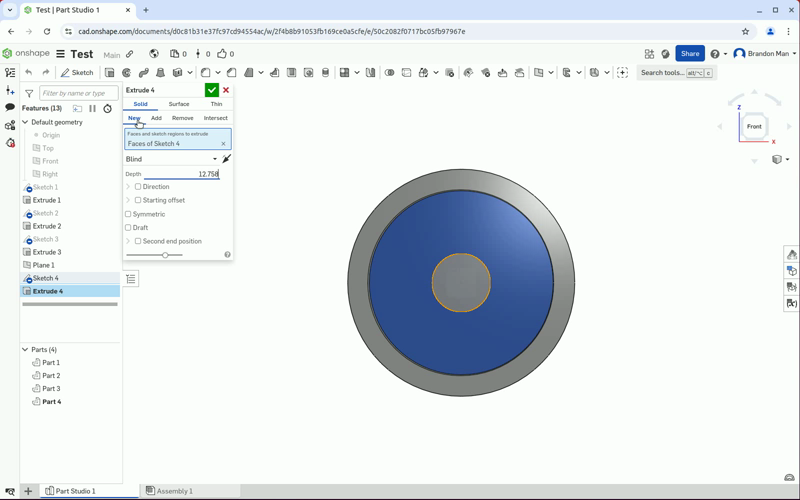
key(enter)
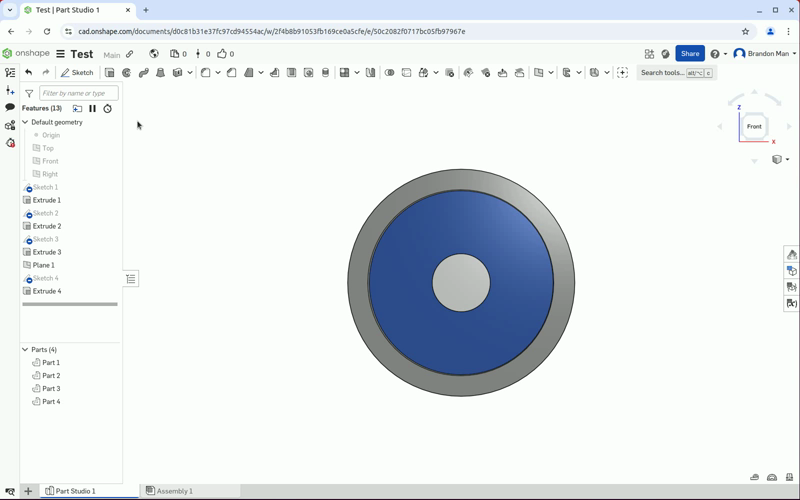
key(shift+h)
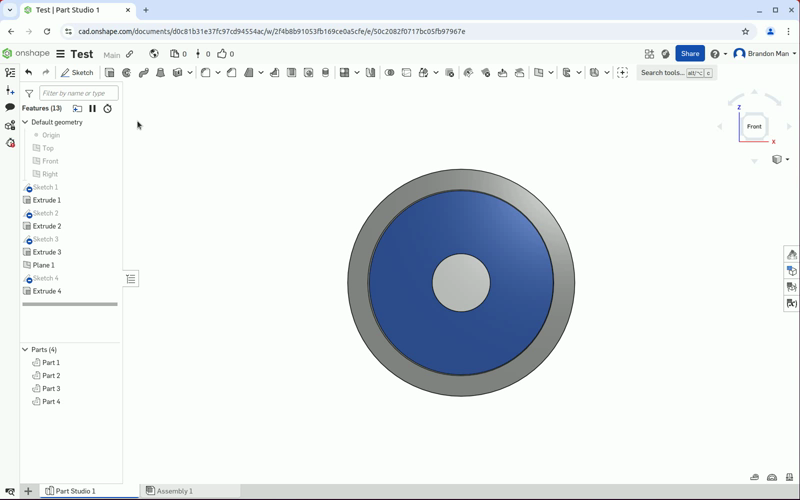
key(shift+h)
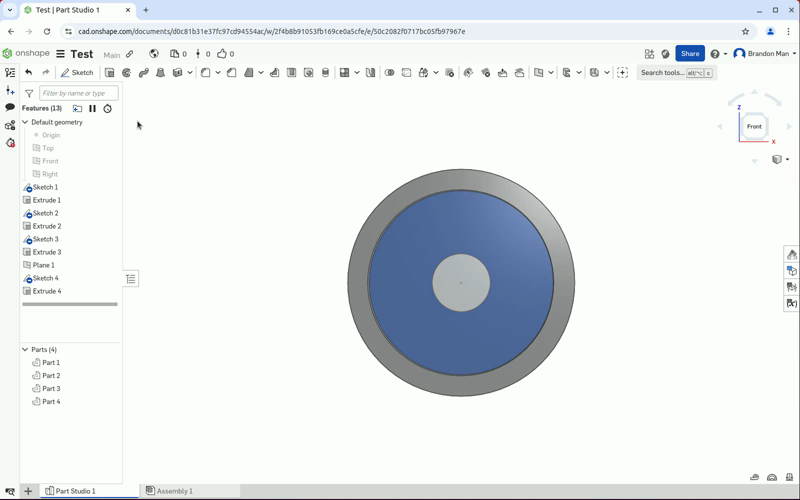
key(shift+7)
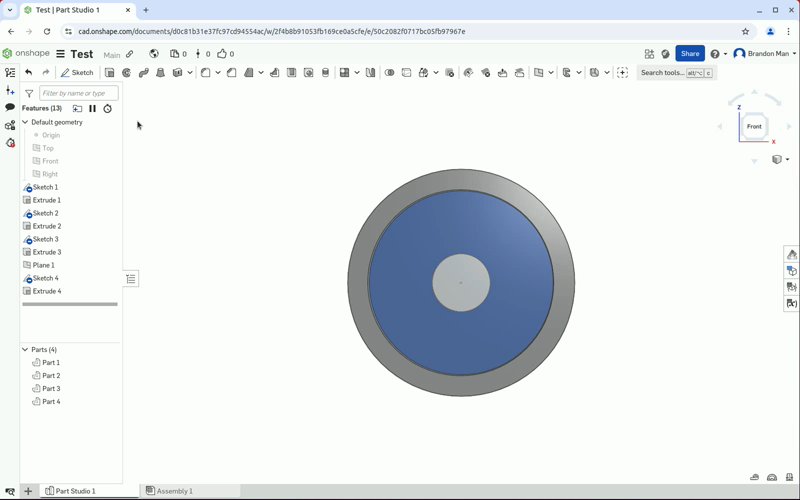
key(left, 2)
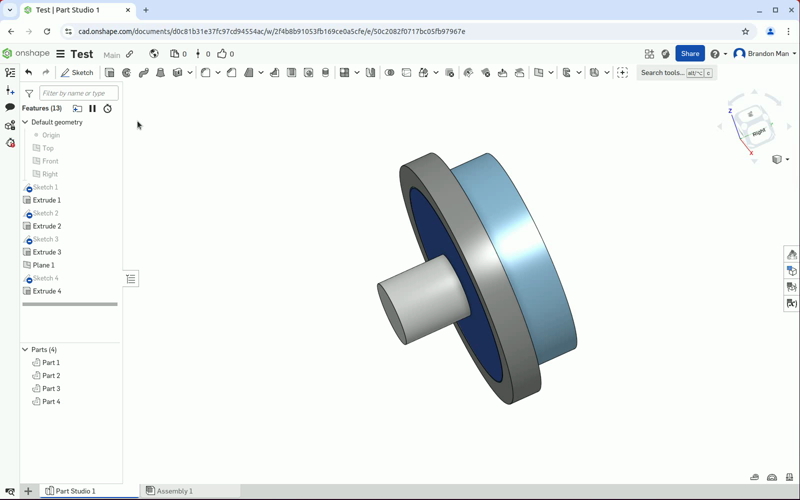
key(down, 2)
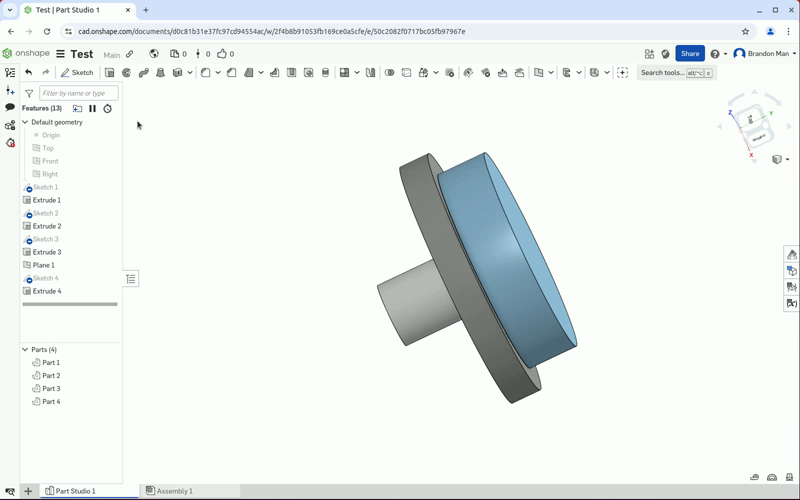
key(up, 2)
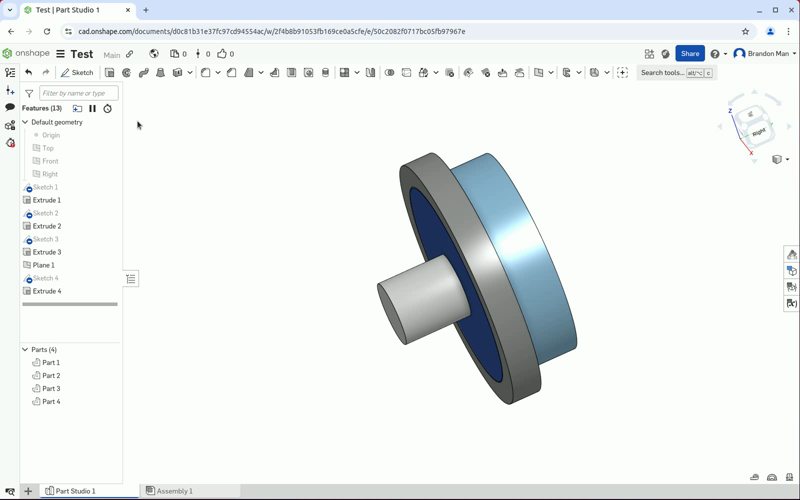
key(right, 2)
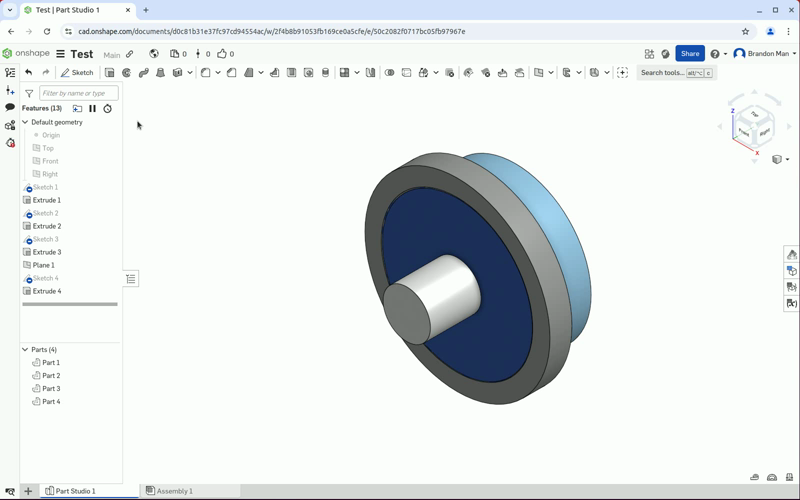
mouse_move(73, 189)
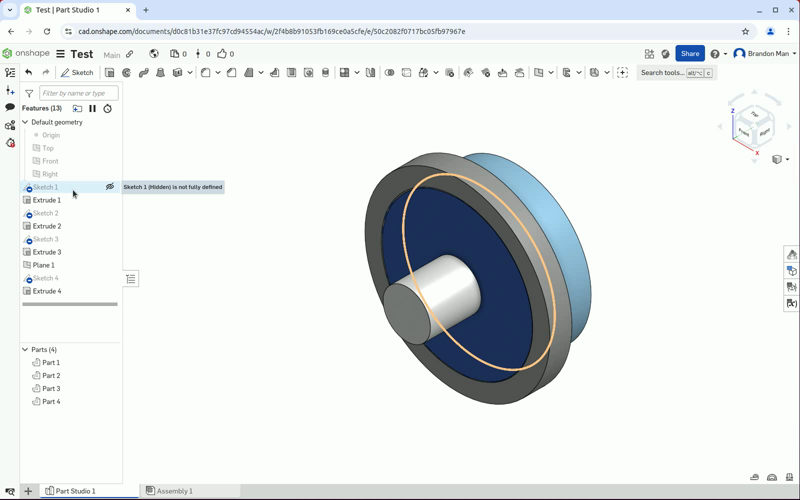
click(73, 189)